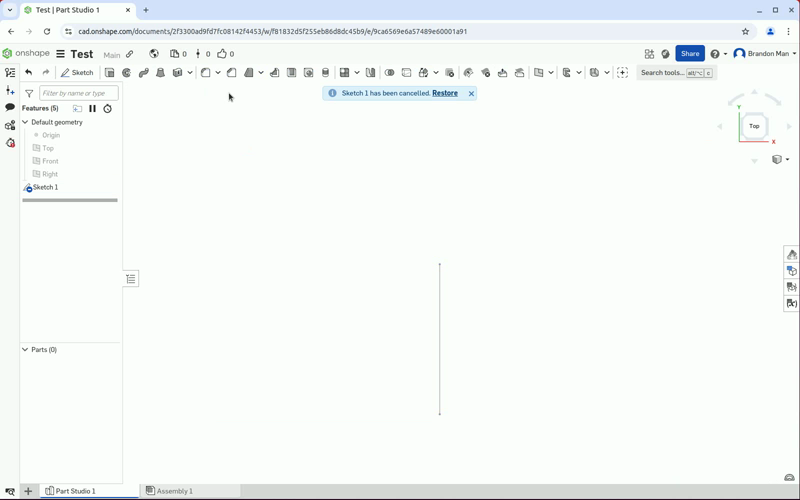
key(shift+h)
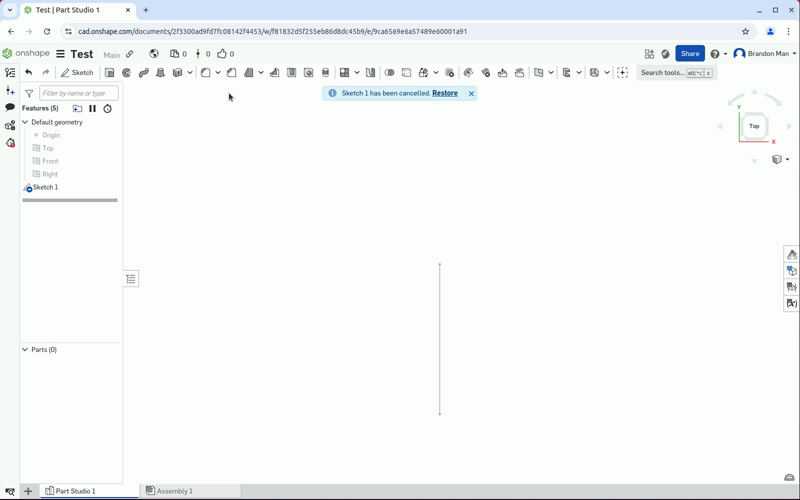
key(shift+s)
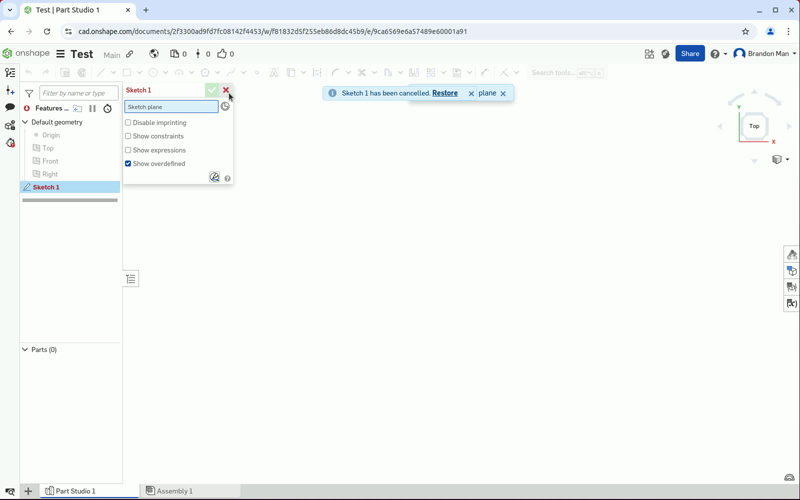
mouse_move(73, 150)
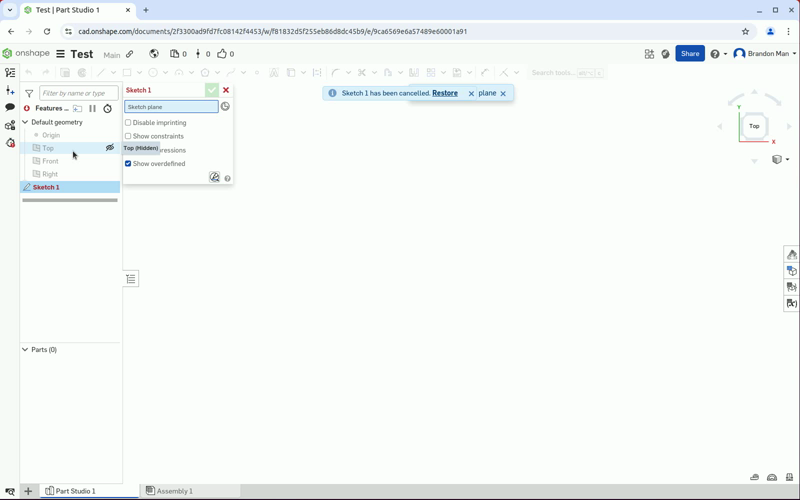
click(73, 150)
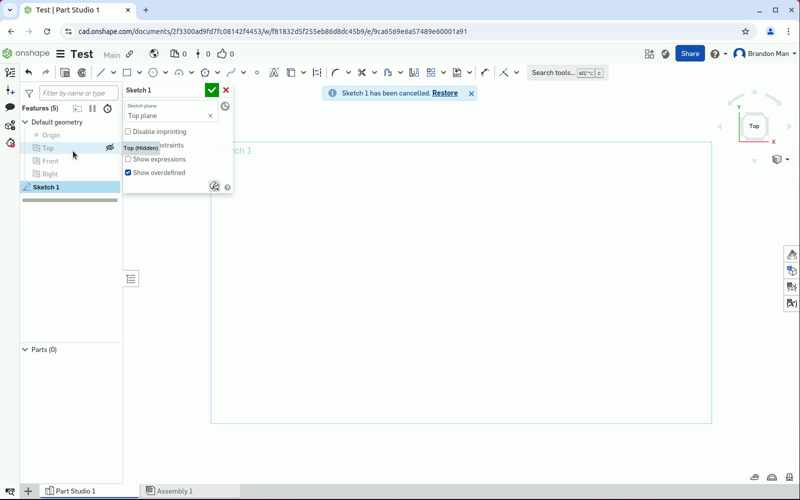
mouse_move(73, 352)
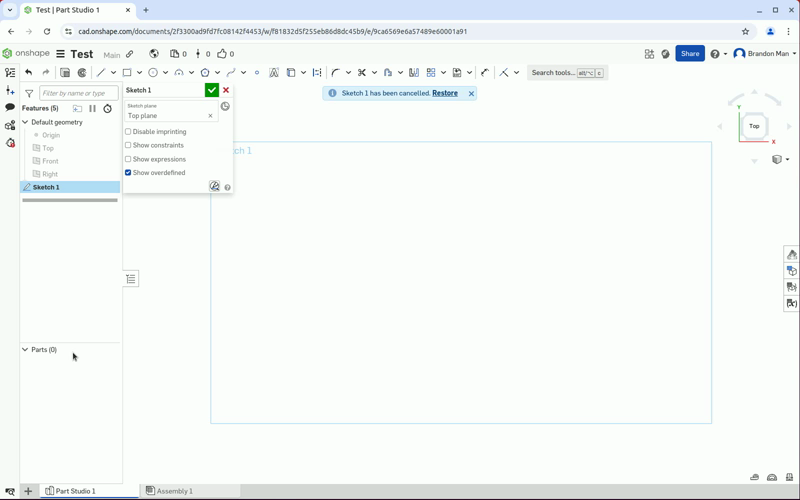
key(y)
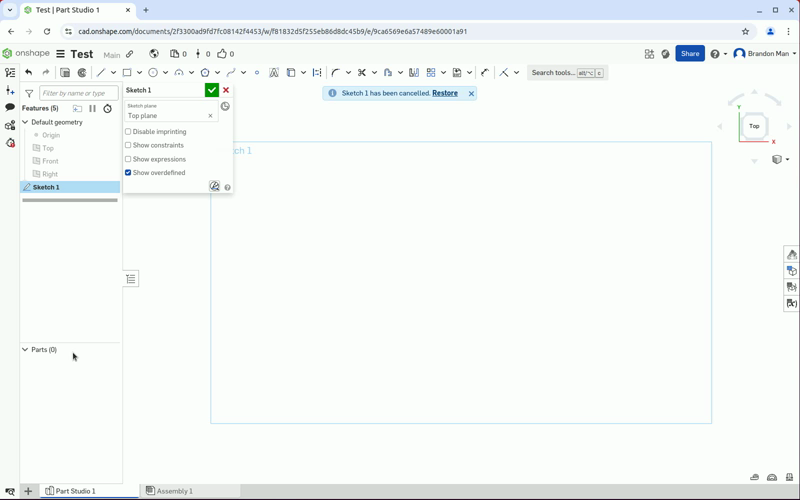
key(l)
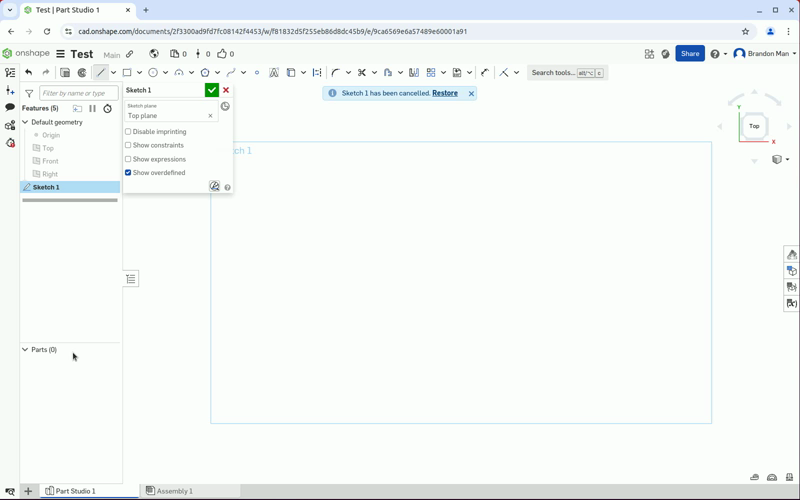
key_down(shift)
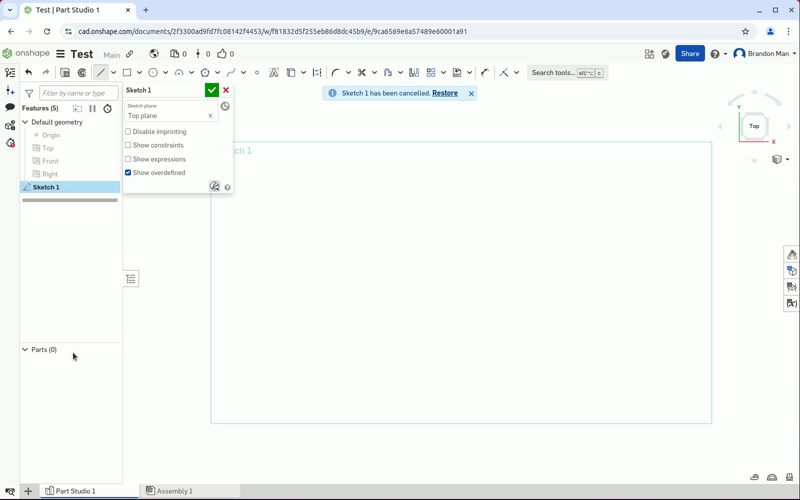
mouse_move(348, 395)
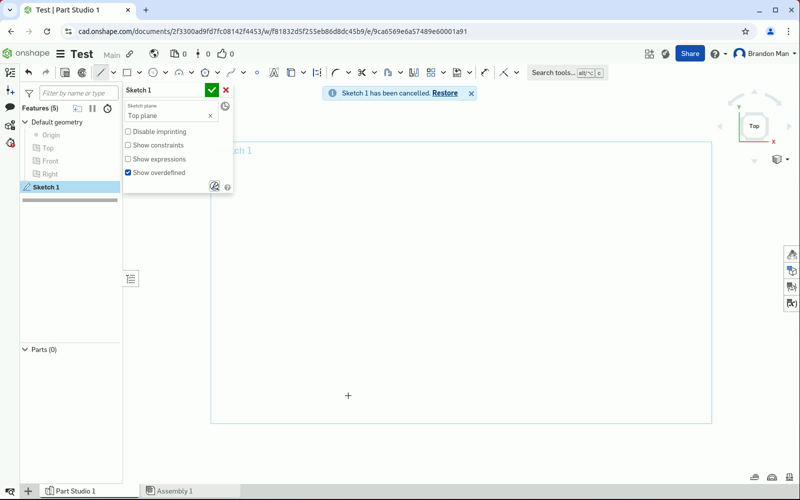
click(348, 395)
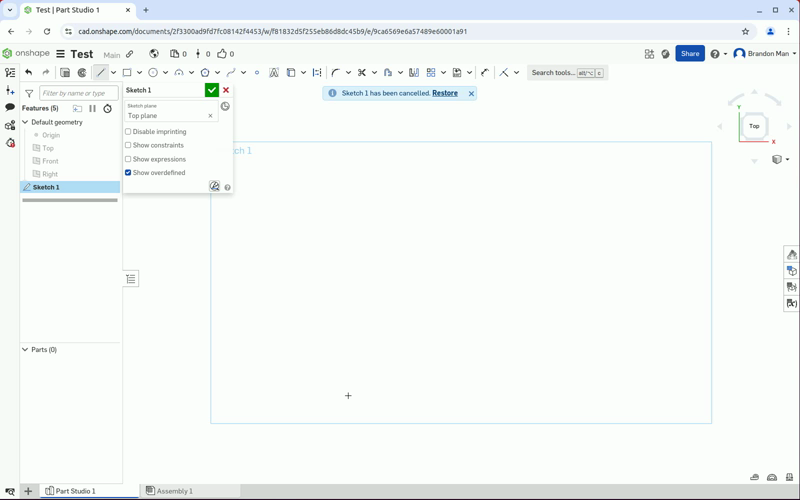
key_up(shift)
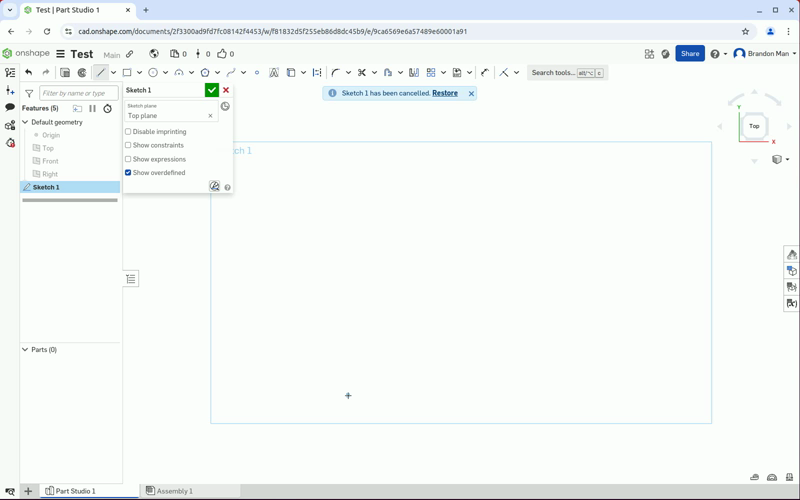
key_down(shift)
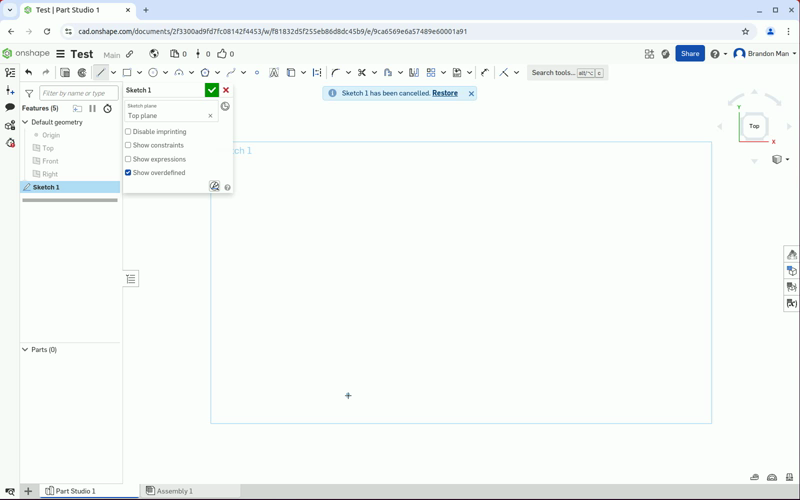
mouse_move(572, 395)
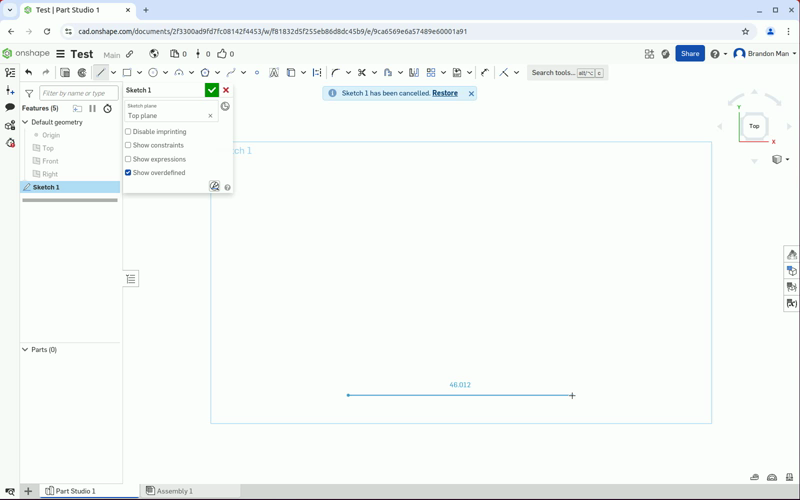
click(572, 395)
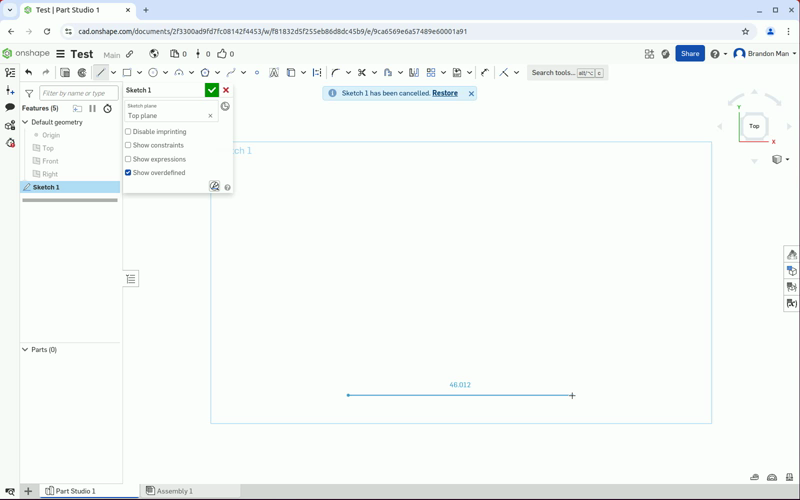
key_up(shift)
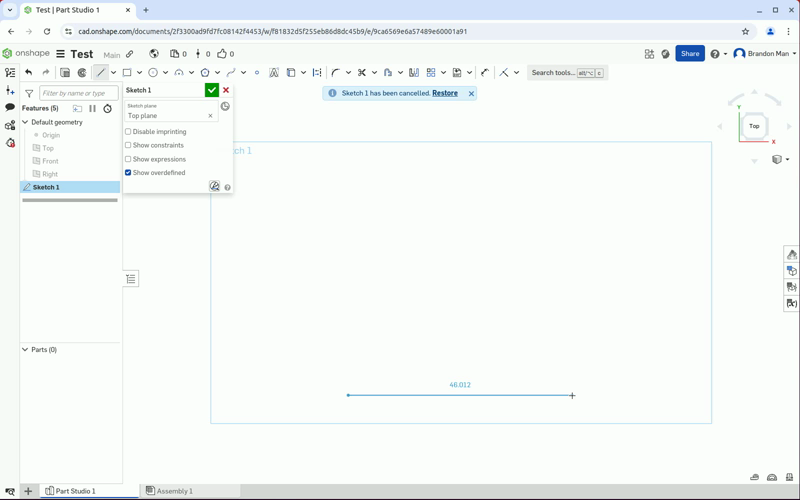
key_down(shift)
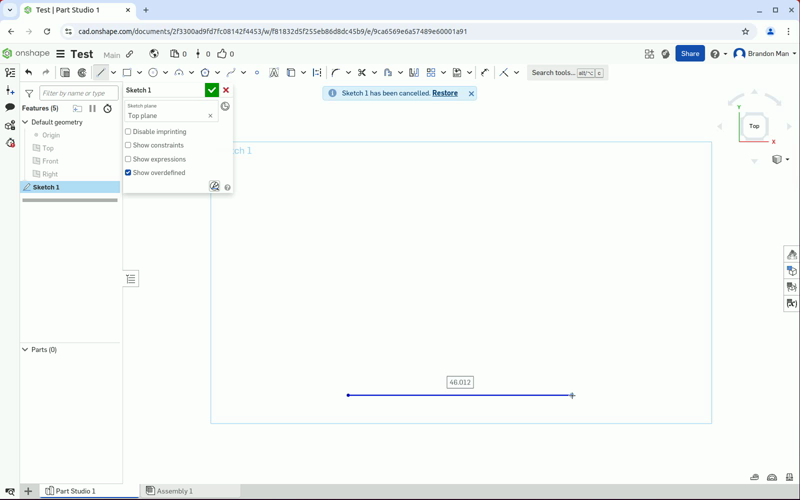
mouse_move(572, 171)
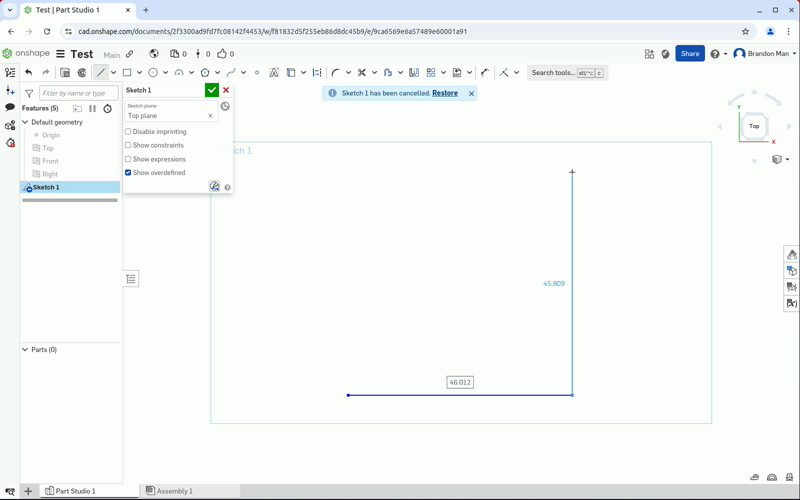
click(572, 171)
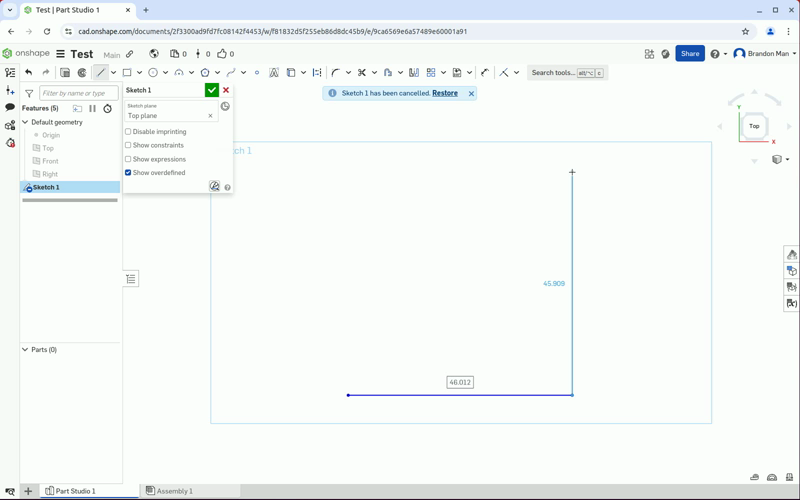
key_up(shift)
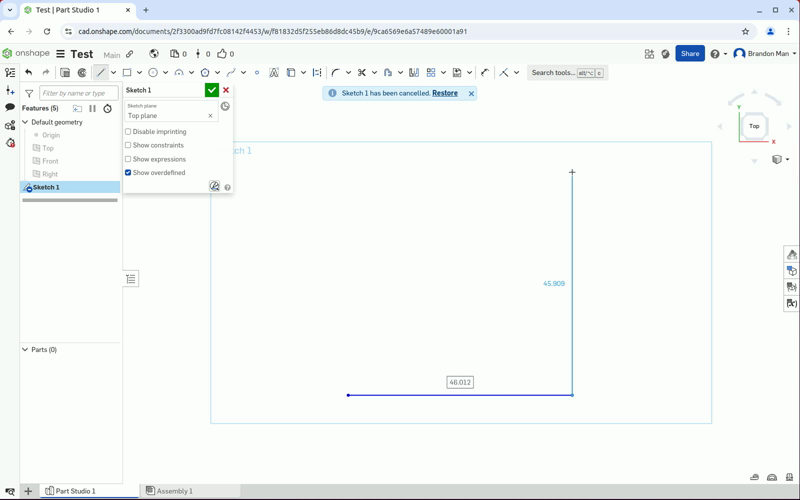
key_down(shift)
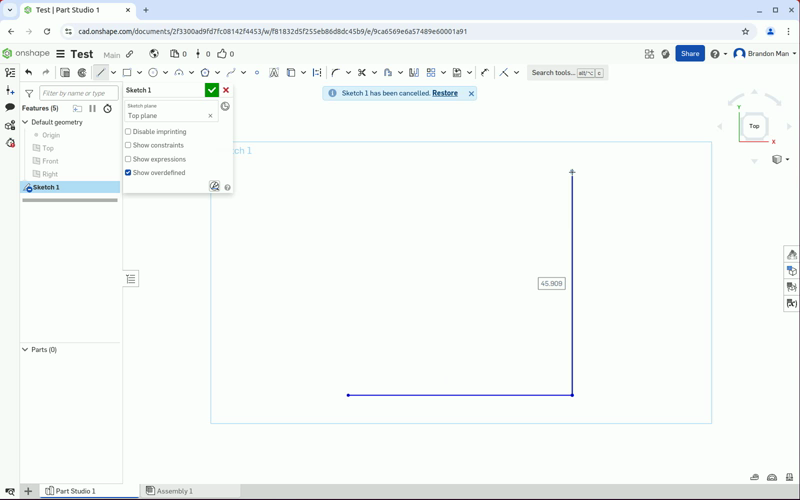
mouse_move(348, 171)
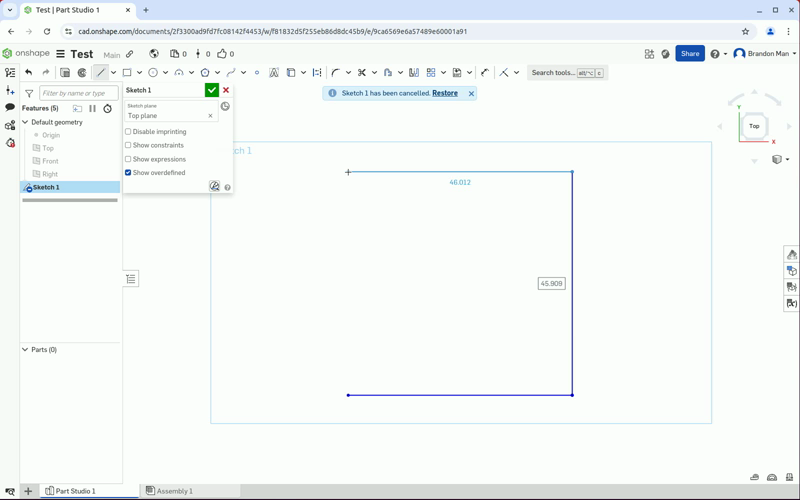
click(348, 171)
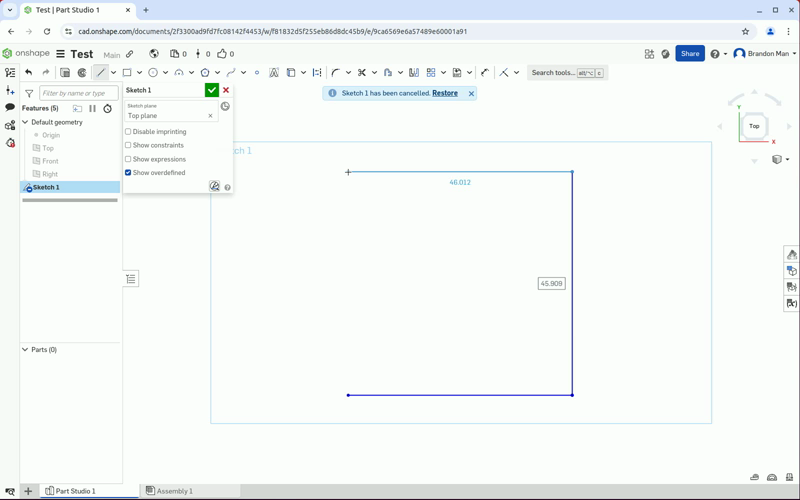
key_up(shift)
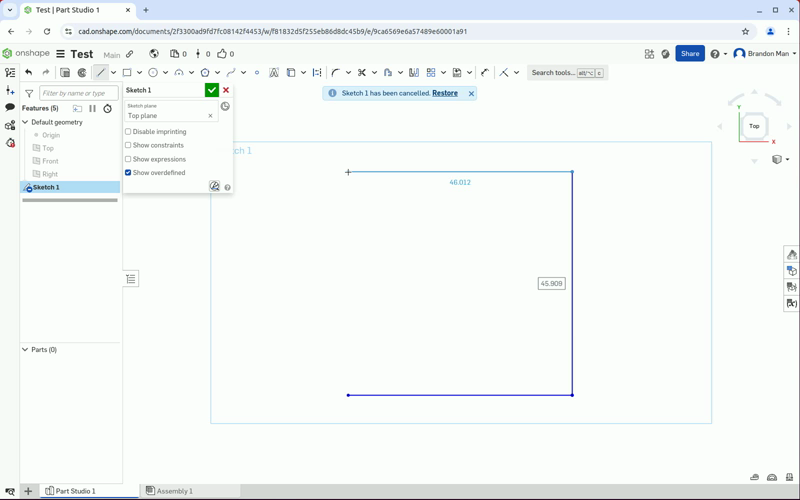
key_down(shift)
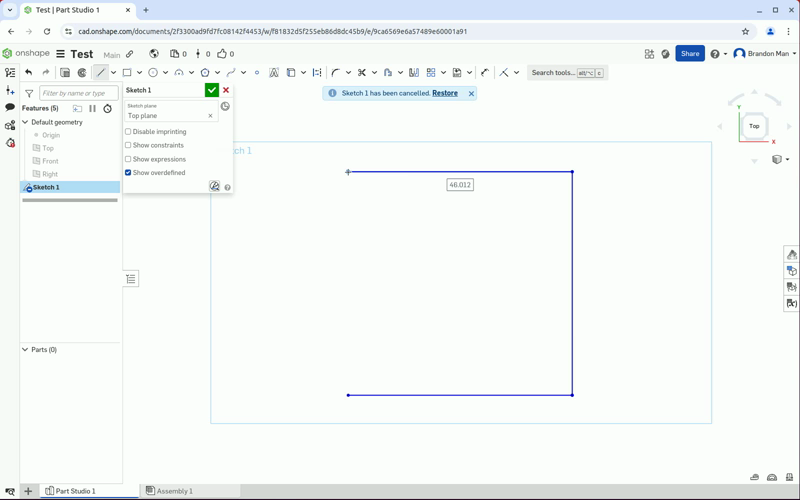
mouse_move(348, 395)
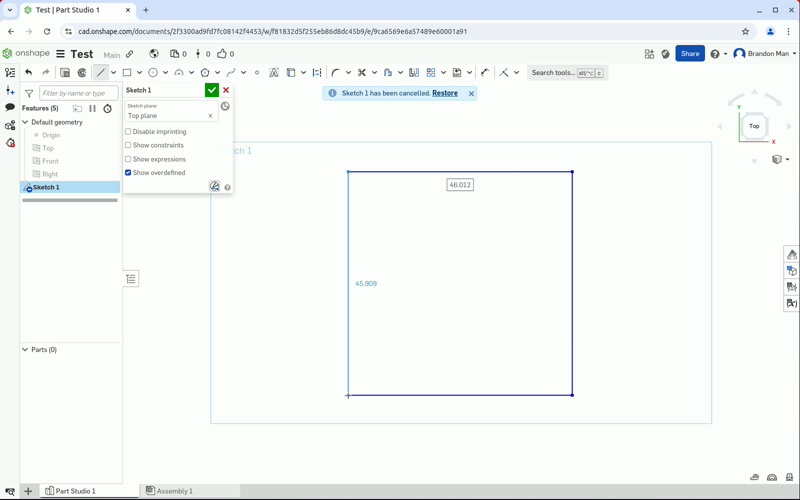
key_up(shift)
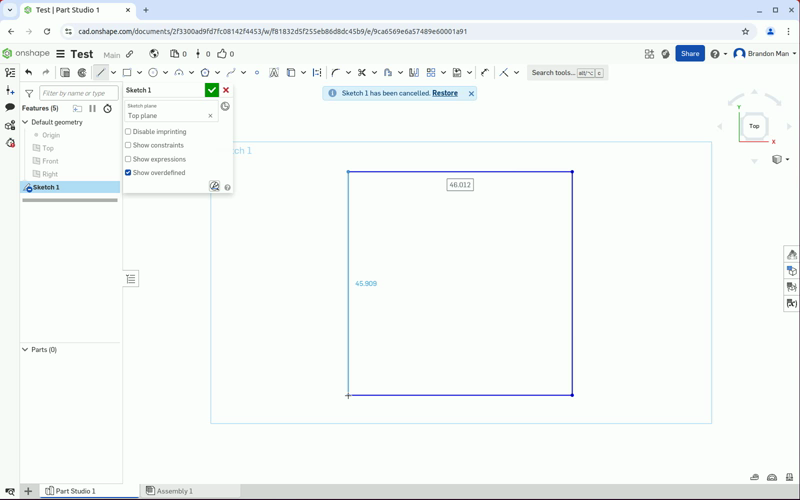
click(348, 395)
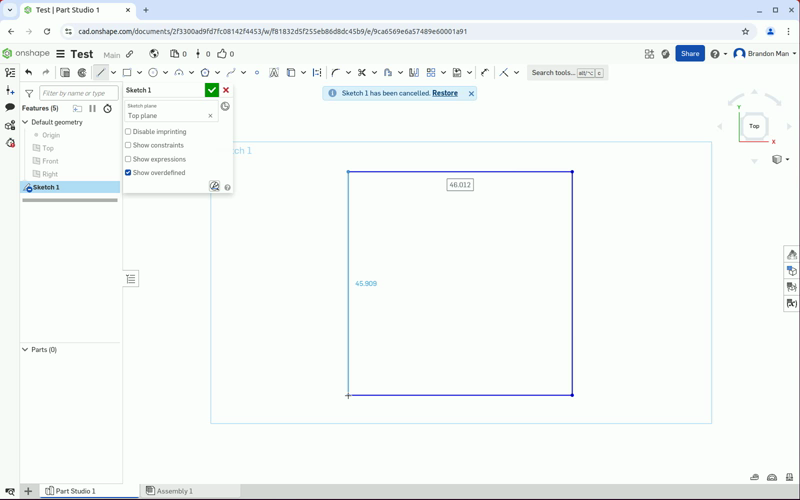
key(esc)
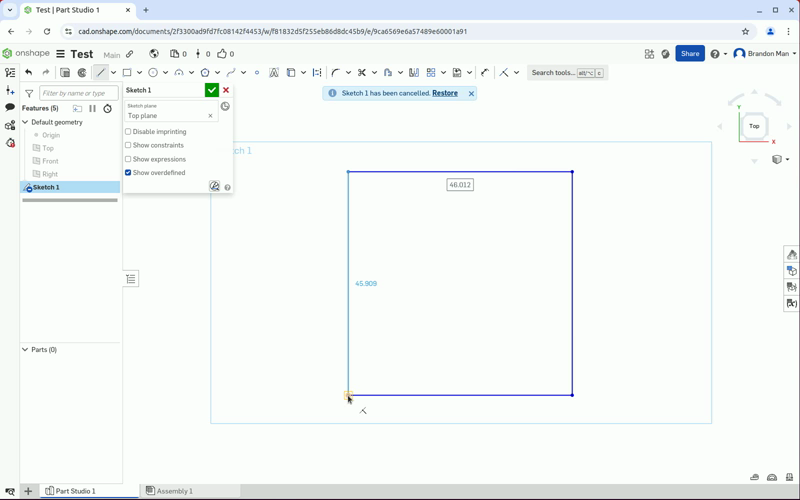
key(l)
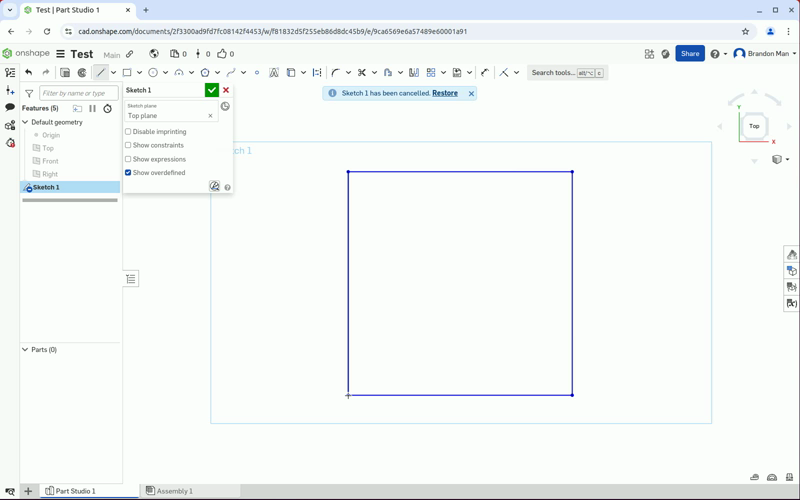
key_down(shift)
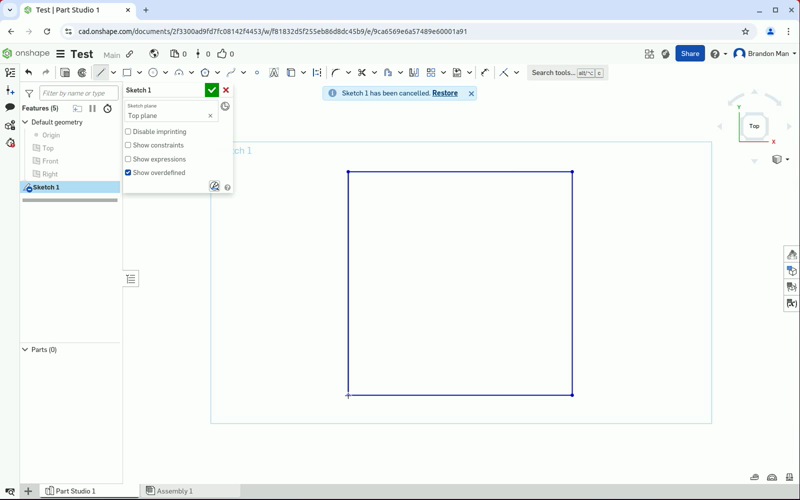
mouse_move(371, 371)
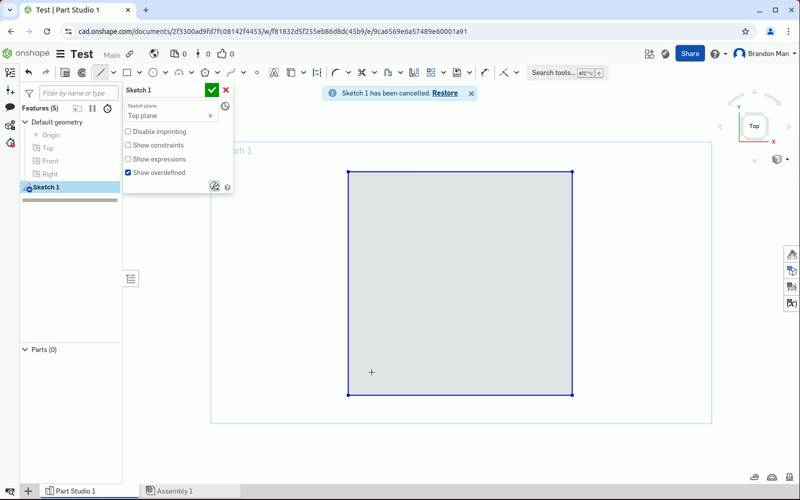
click(371, 371)
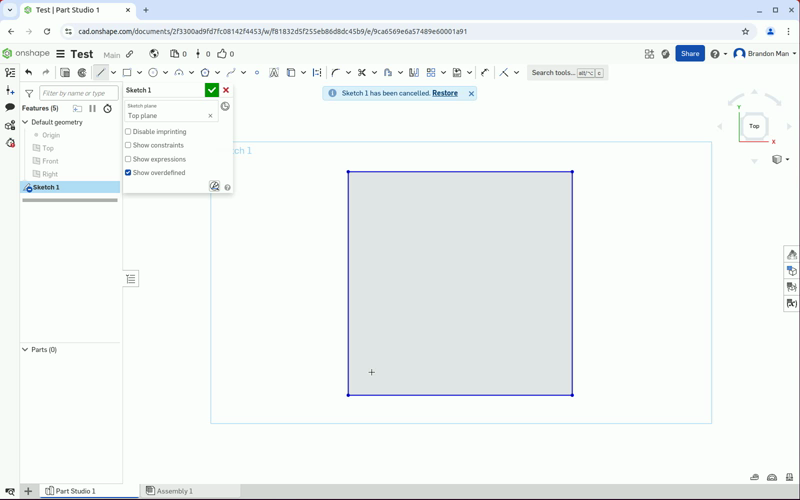
key_up(shift)
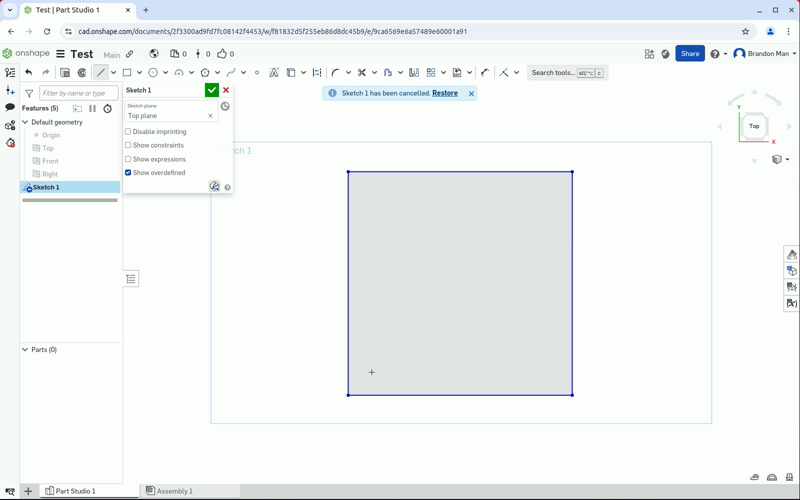
key_down(shift)
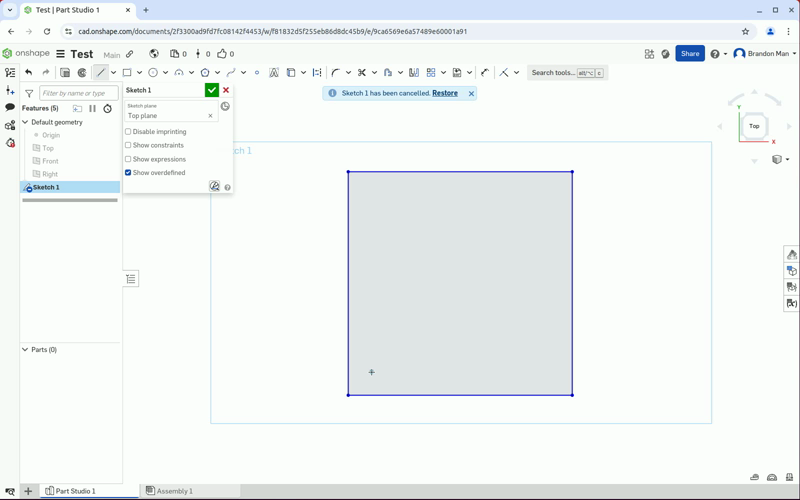
mouse_move(550, 371)
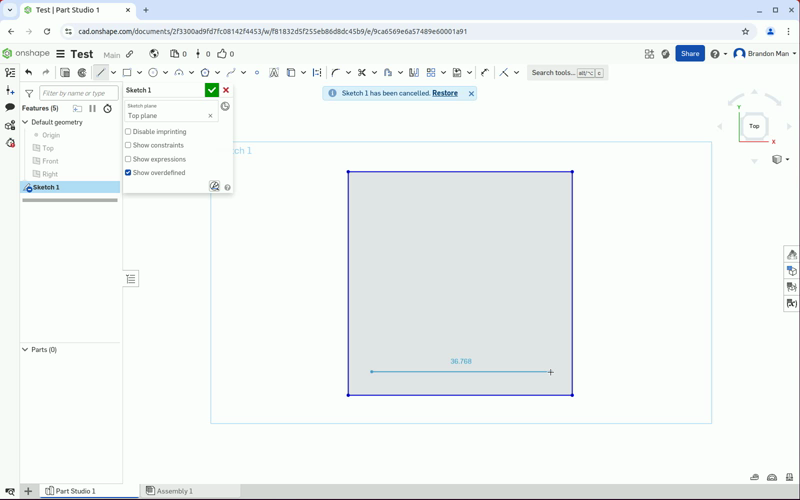
click(550, 371)
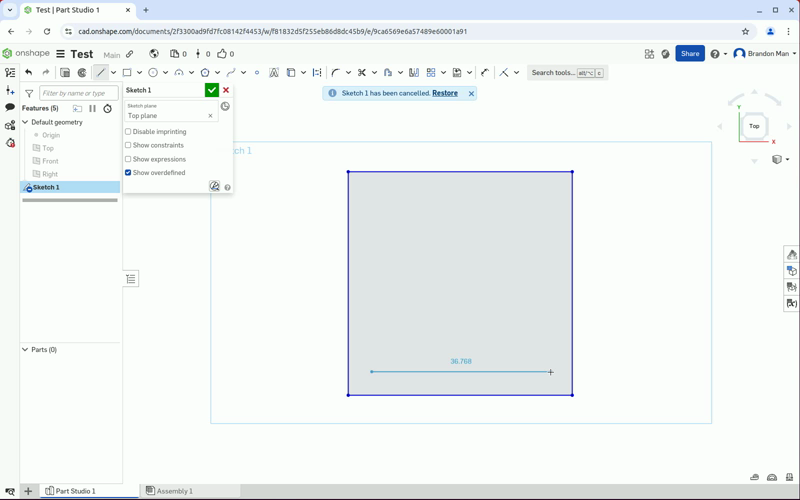
key_up(shift)
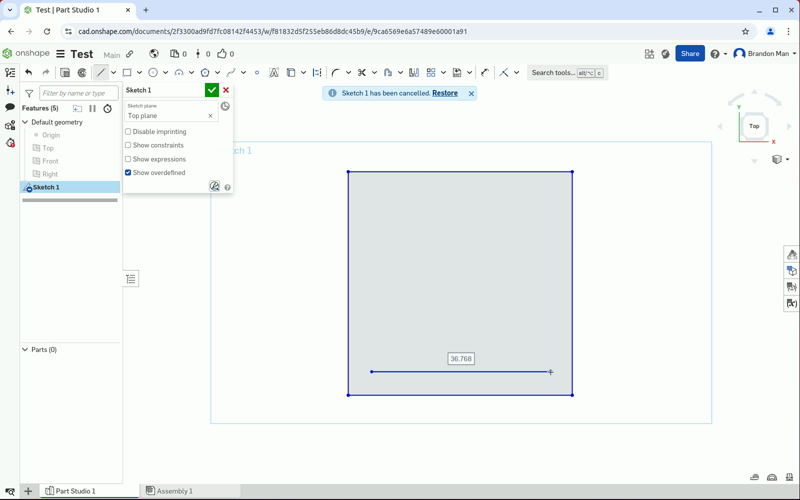
key_down(shift)
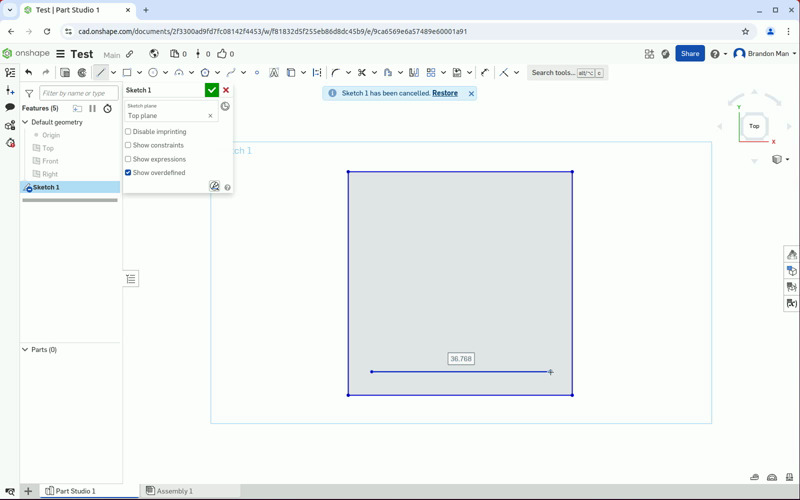
mouse_move(550, 192)
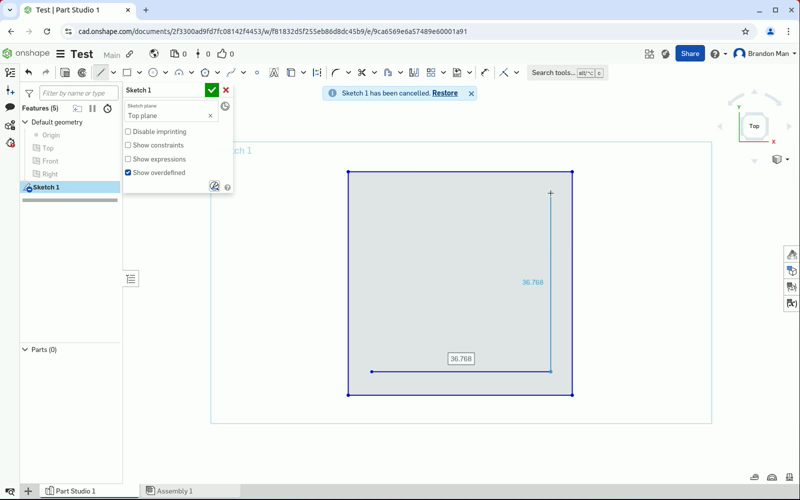
click(550, 192)
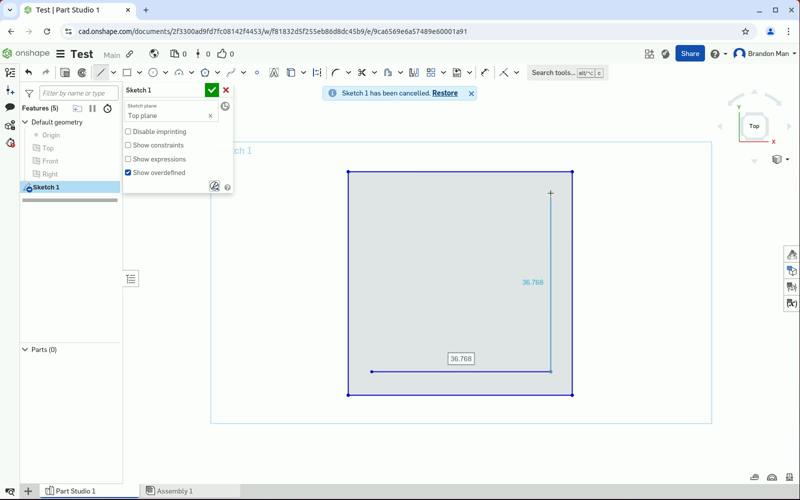
key_up(shift)
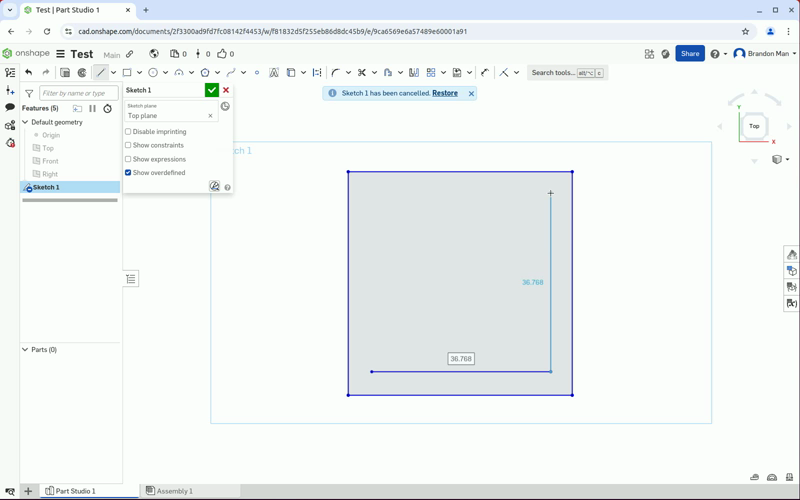
key_down(shift)
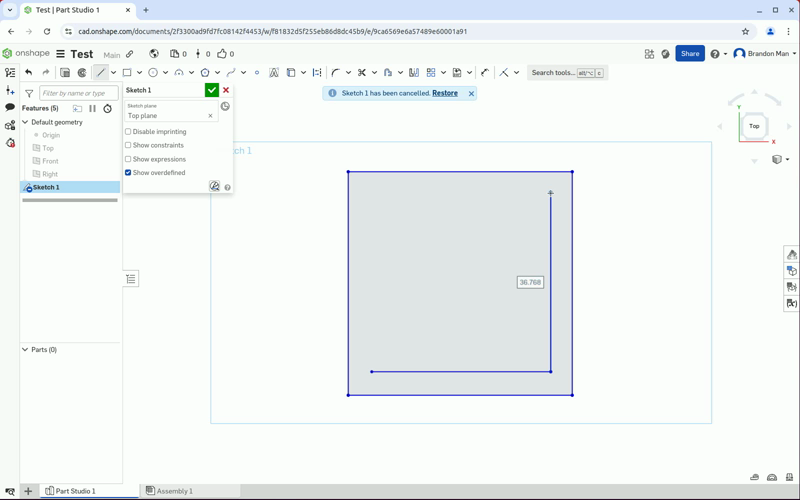
mouse_move(371, 192)
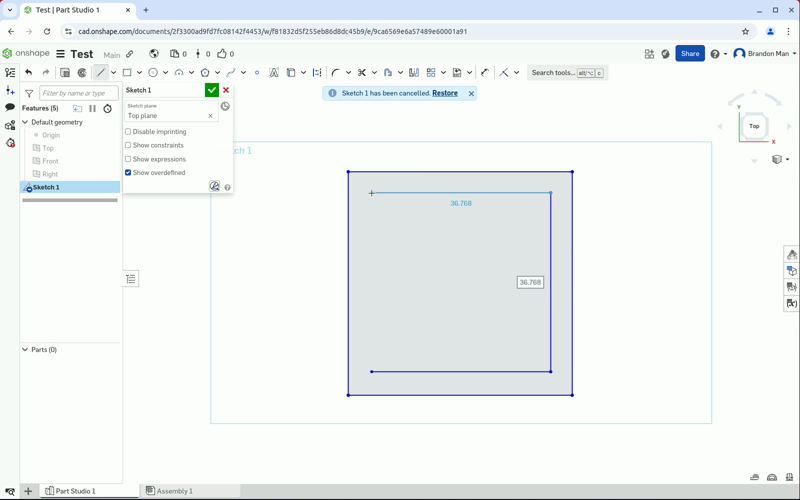
click(371, 192)
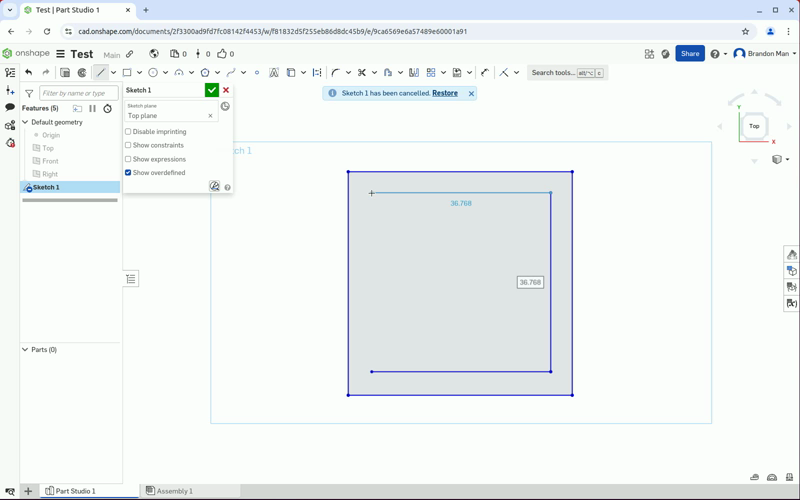
key_up(shift)
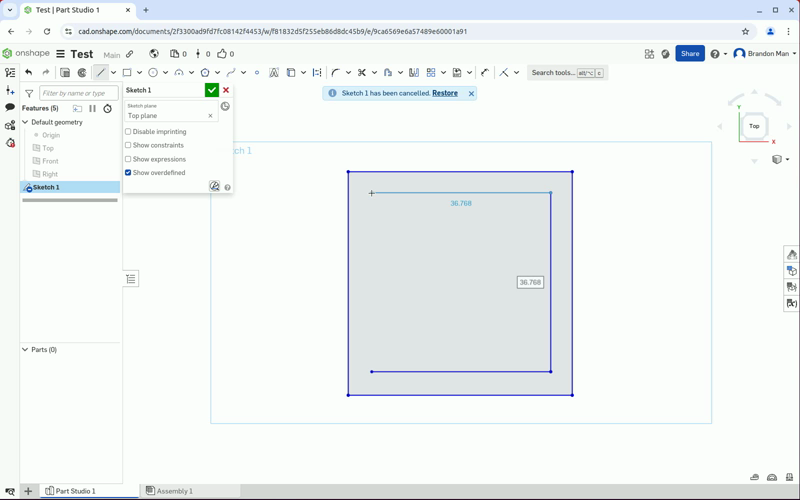
key_down(shift)
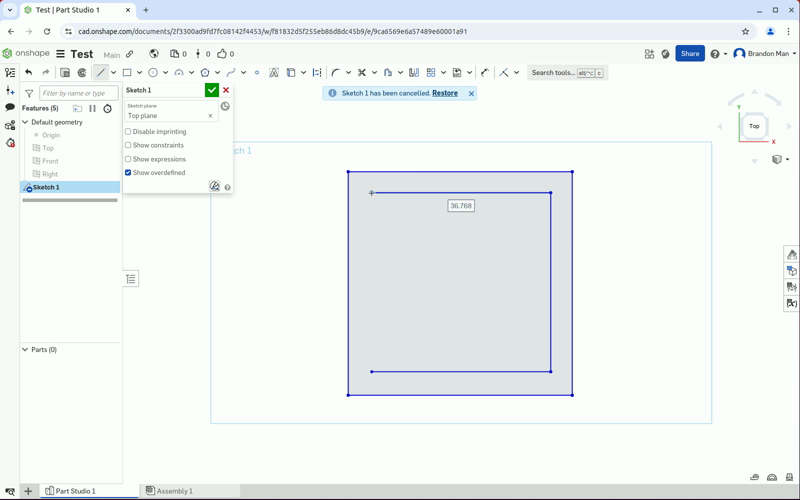
mouse_move(371, 371)
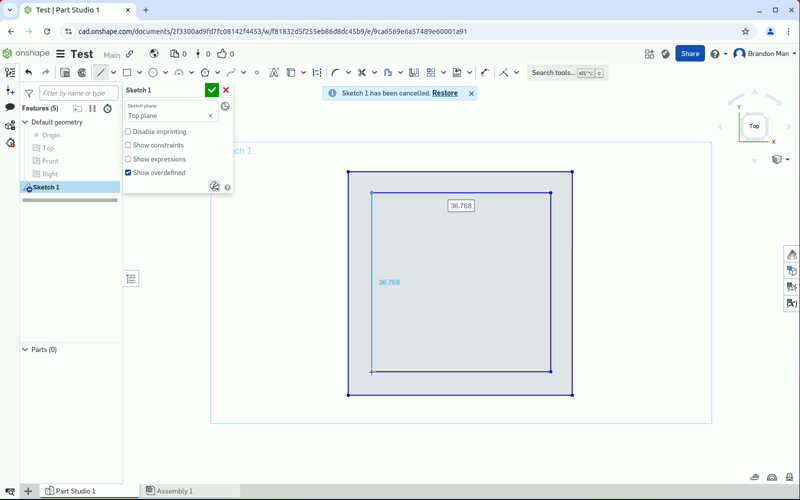
key_up(shift)
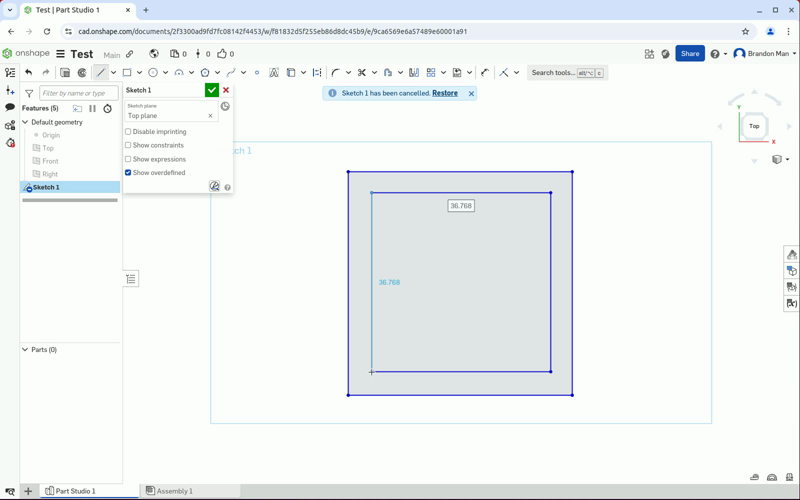
click(371, 371)
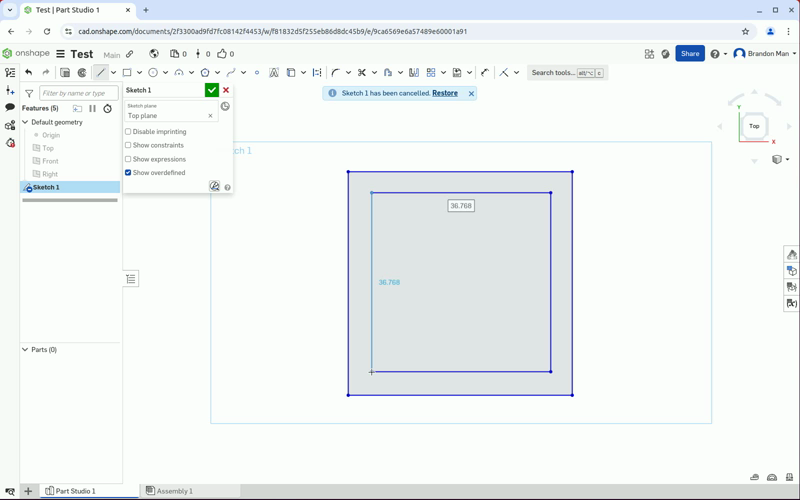
key(esc)
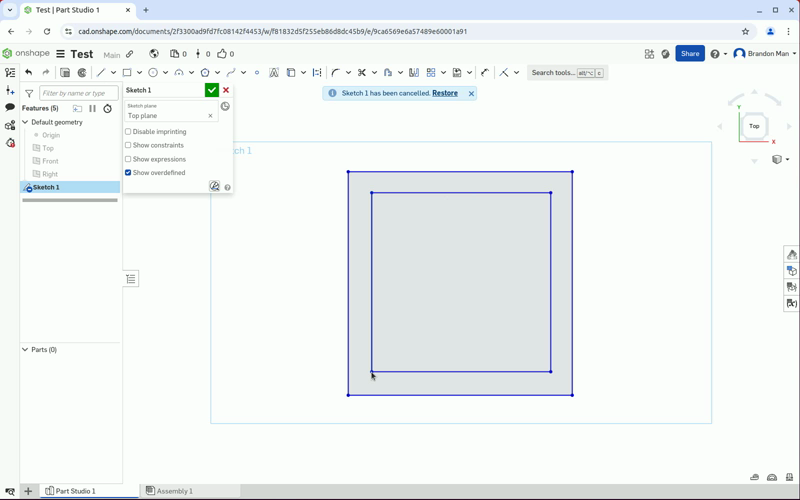
mouse_move(558, 382)
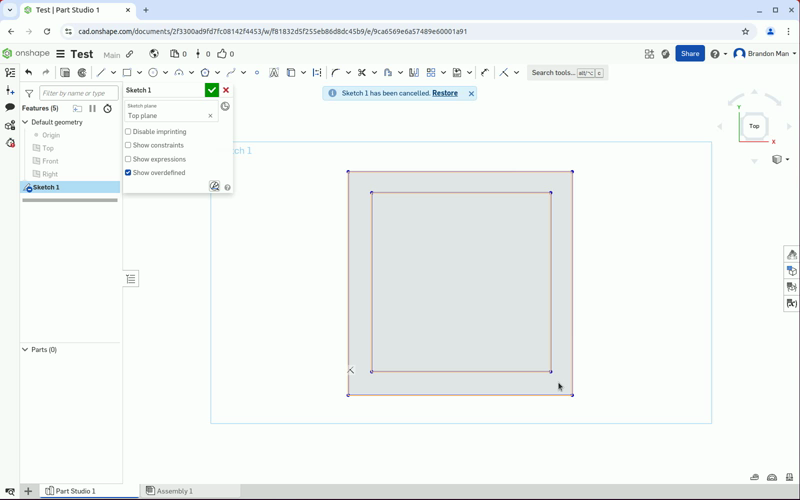
click(558, 382)
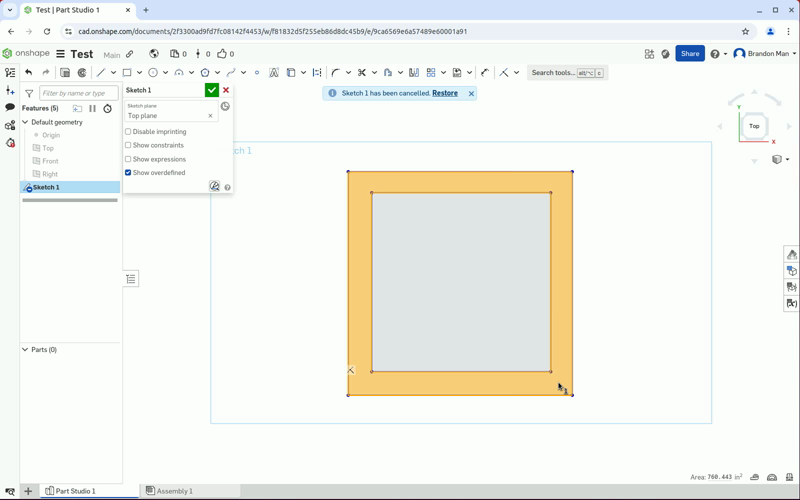
mouse_move(73, 352)
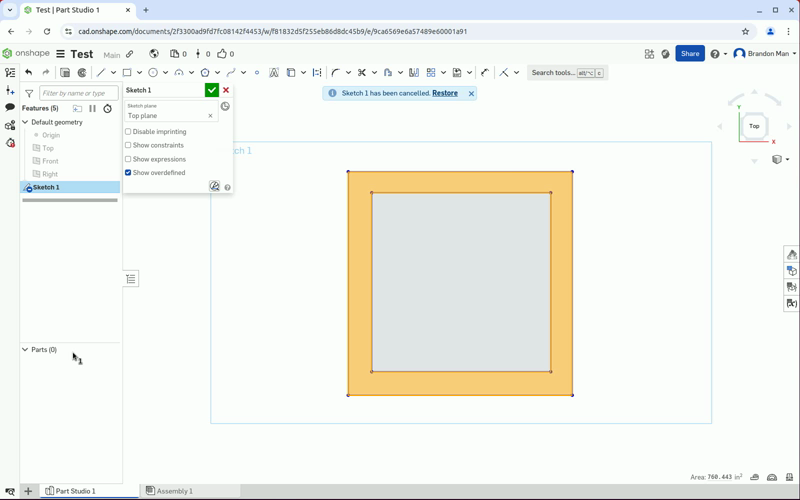
key(shift+y)
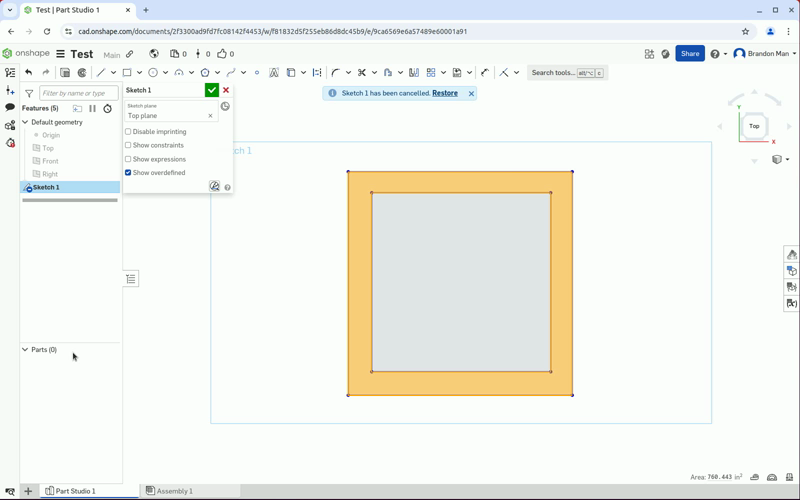
key(shift+e)
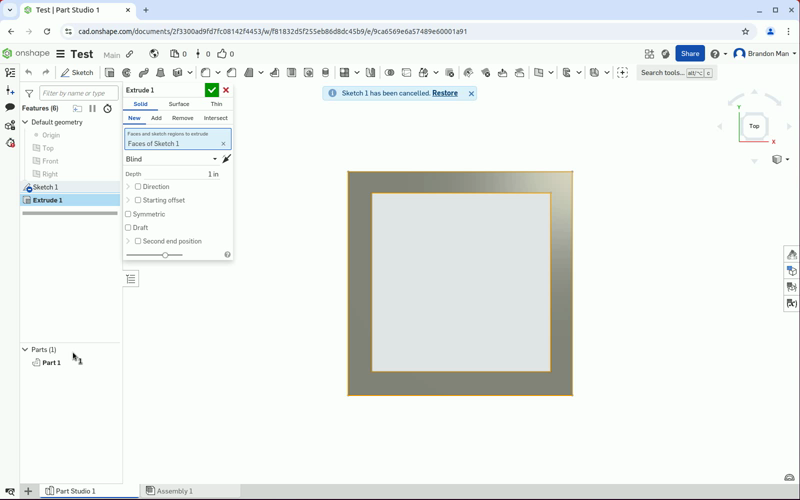
mouse_move(143, 106)
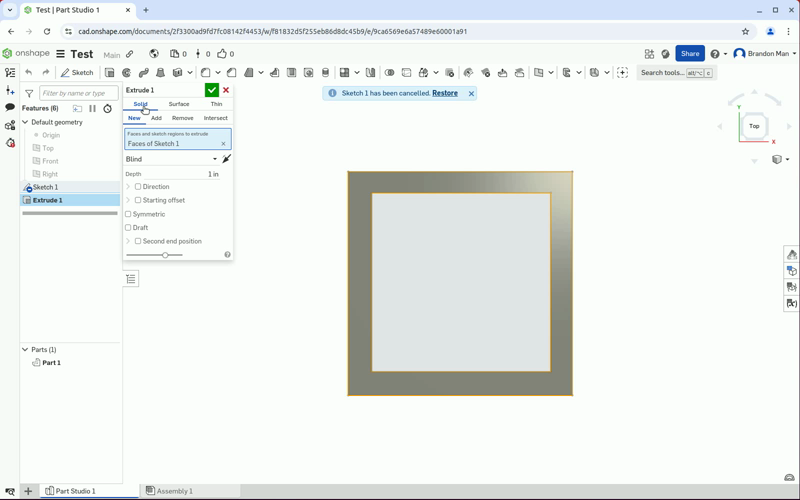
click(143, 106)
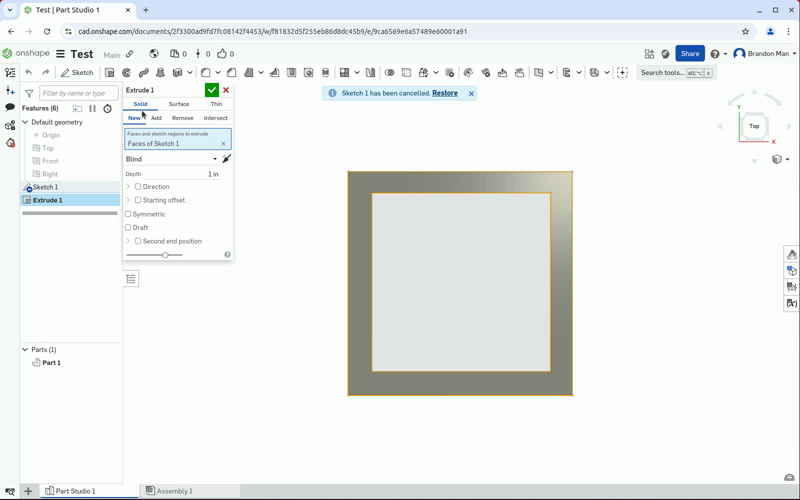
mouse_move(137, 120)
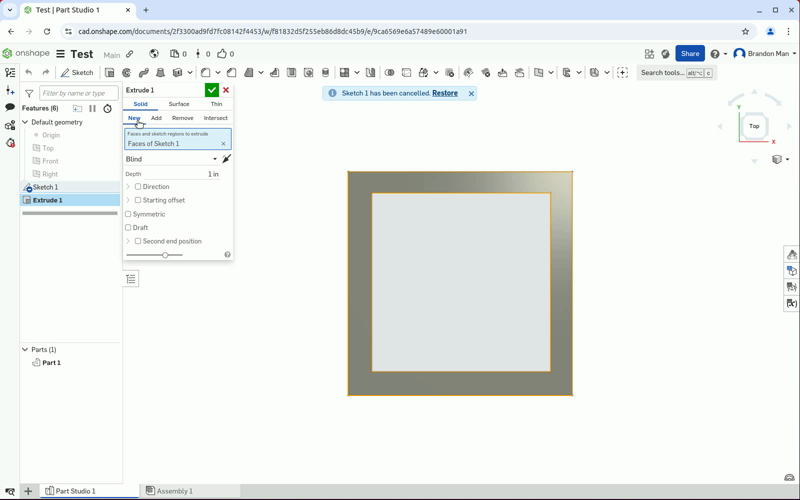
click(137, 120)
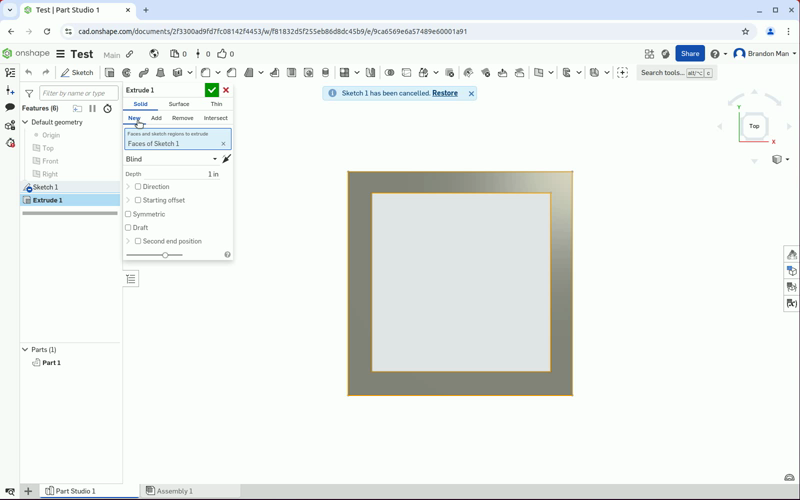
key(tab, 4)
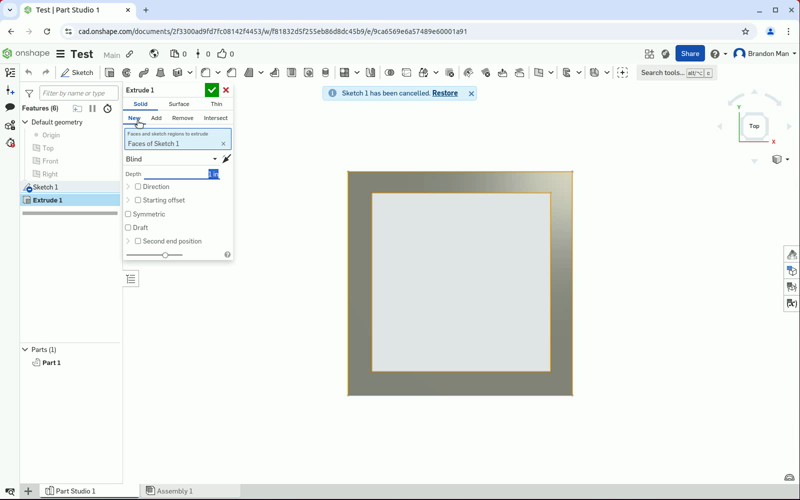
text(21.905)
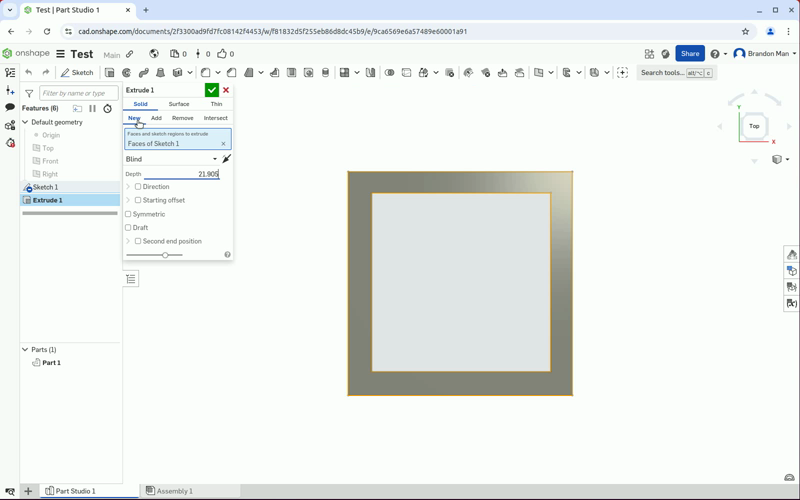
key(enter)
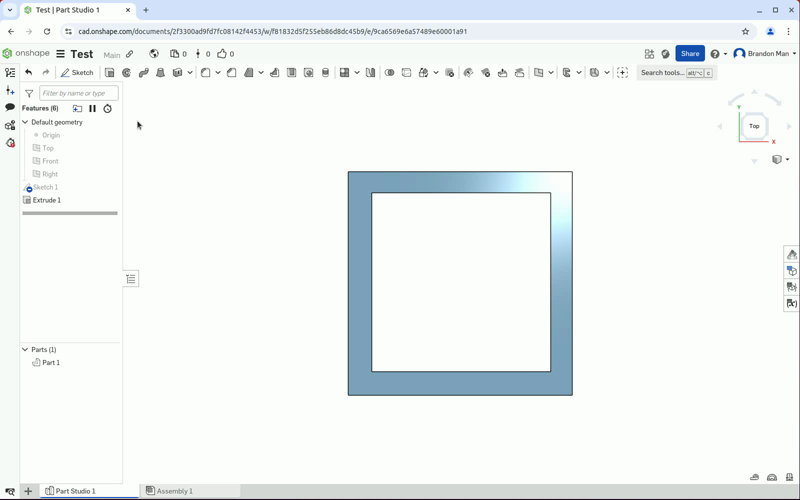
key(shift+h)
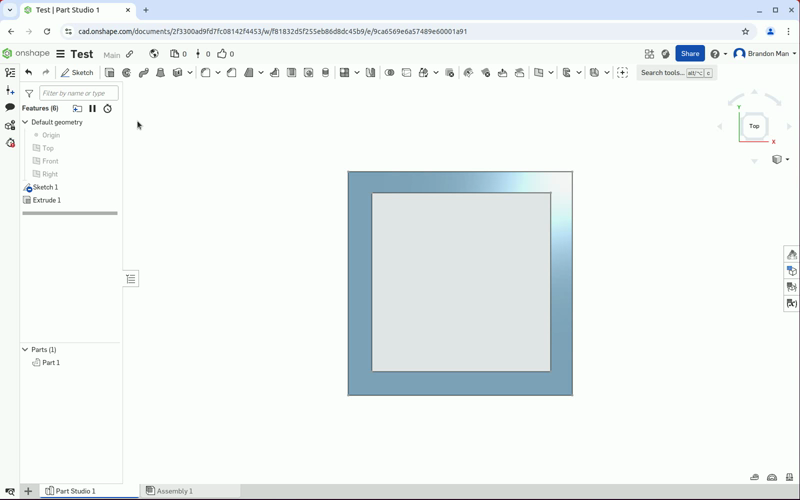
key(shift+h)
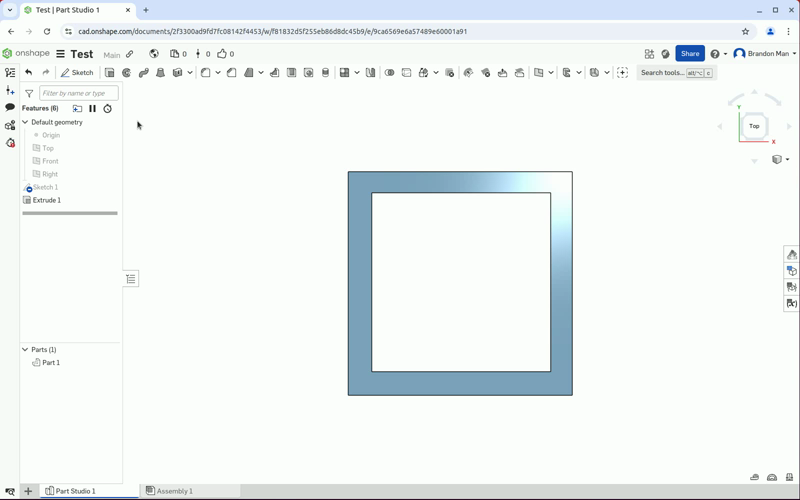
mouse_move(73, 189)
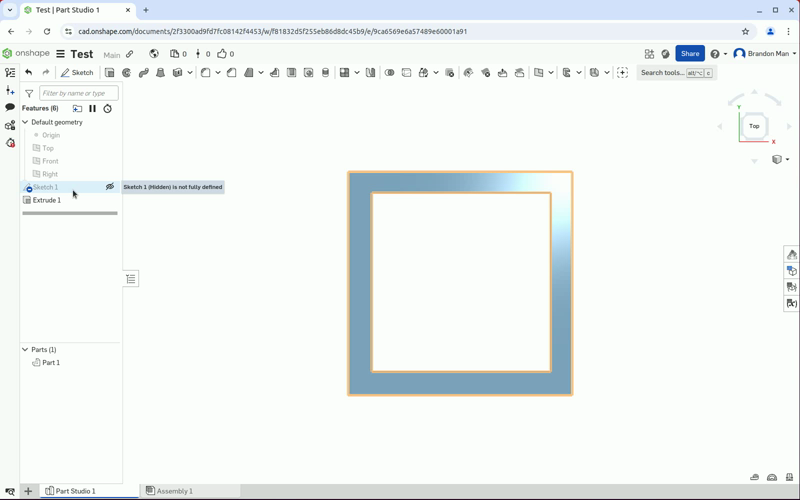
click(73, 189)
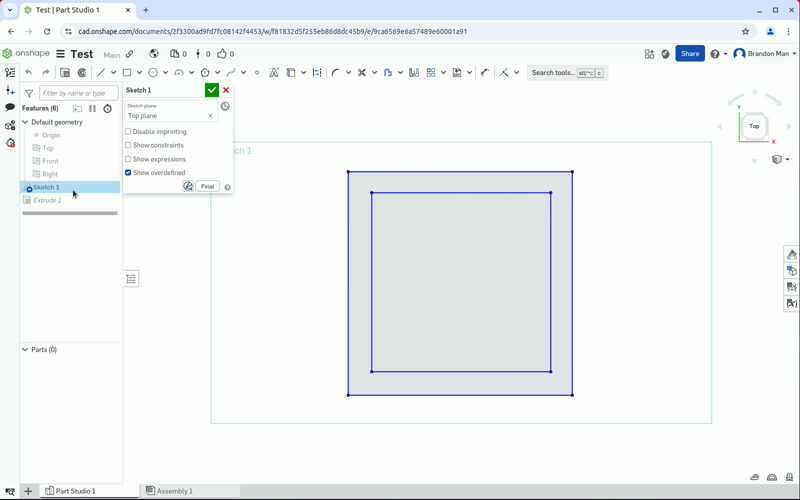
mouse_move(229, 92)
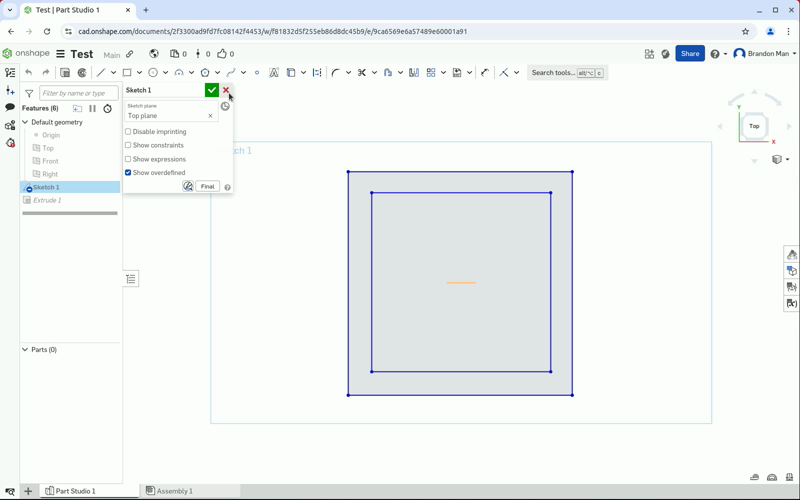
click(229, 92)
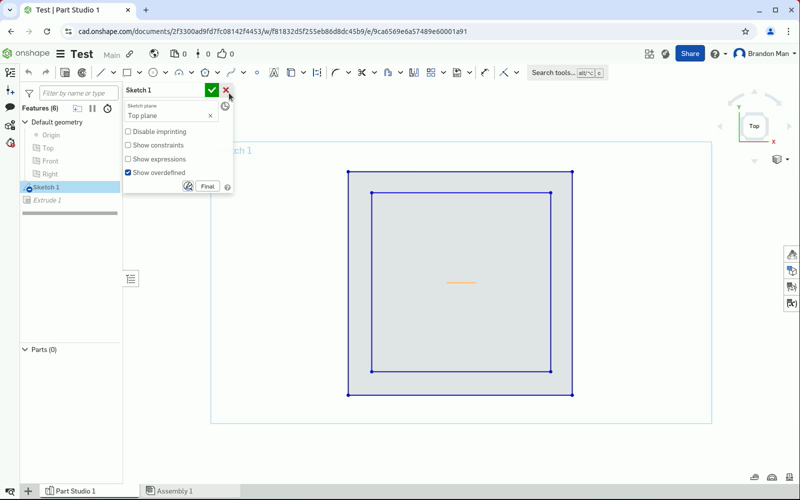
key(shift+s)
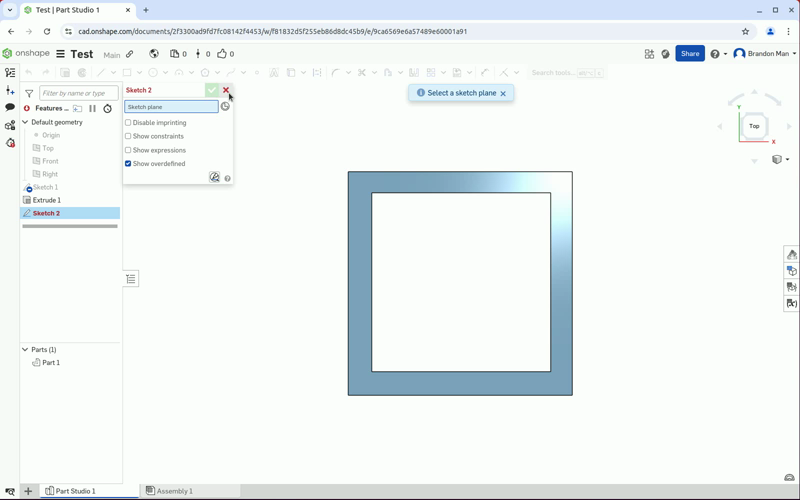
mouse_move(73, 150)
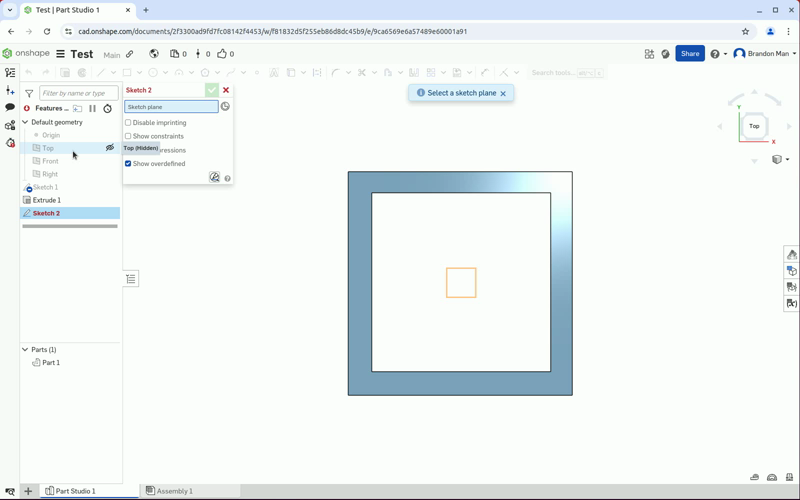
click(73, 150)
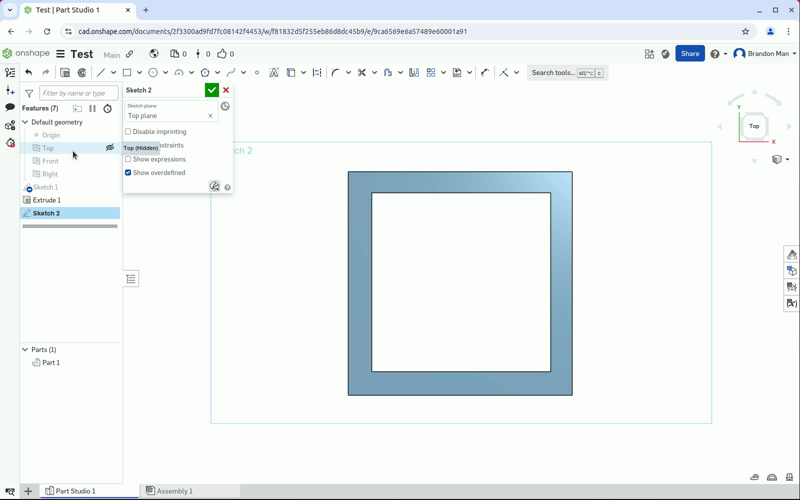
mouse_move(73, 352)
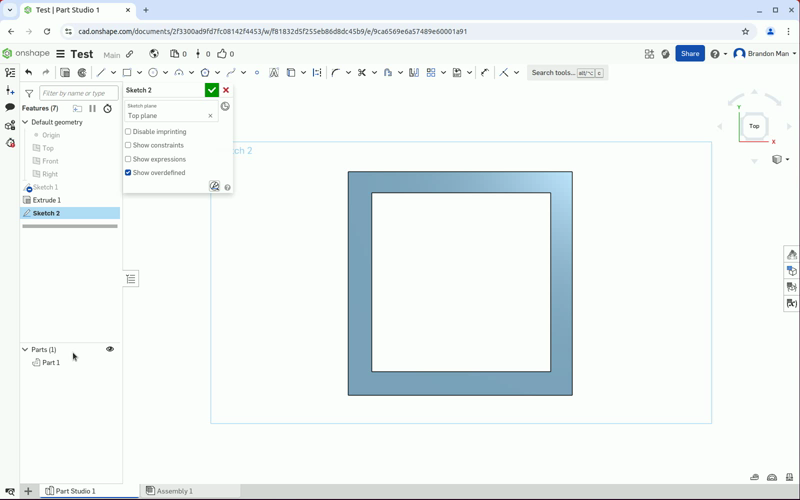
key(y)
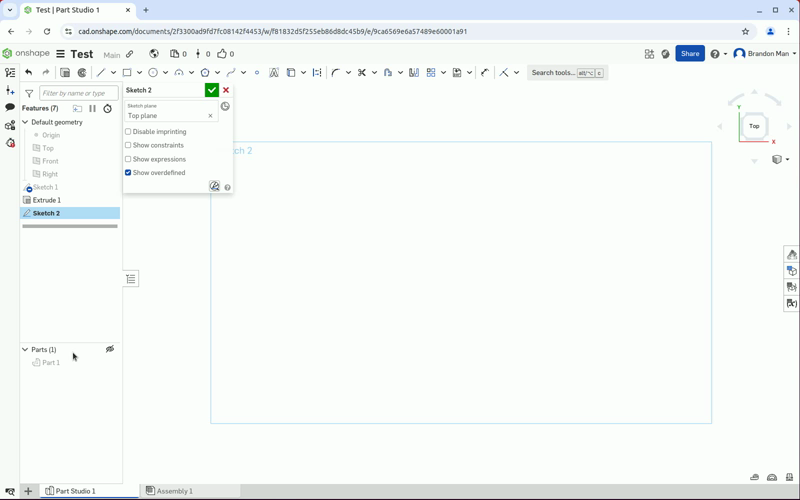
key(l)
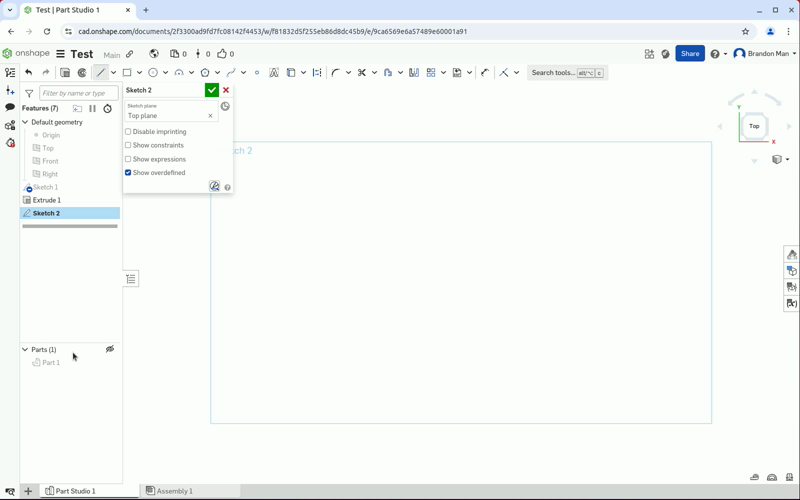
key_down(shift)
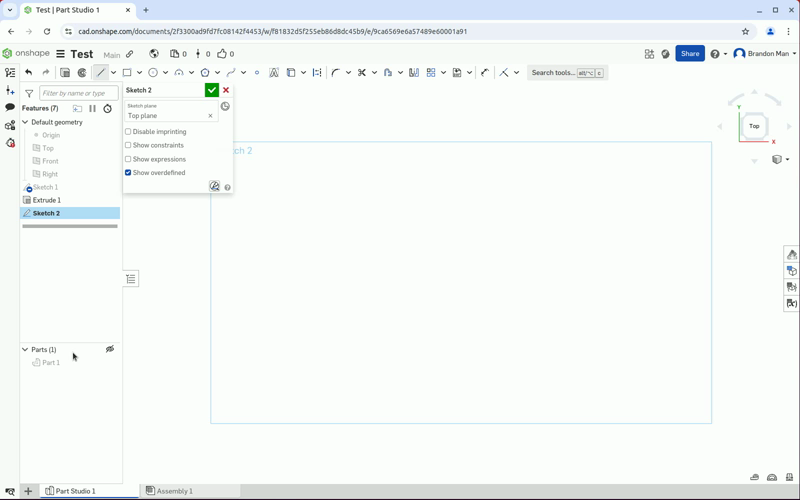
mouse_move(370, 373)
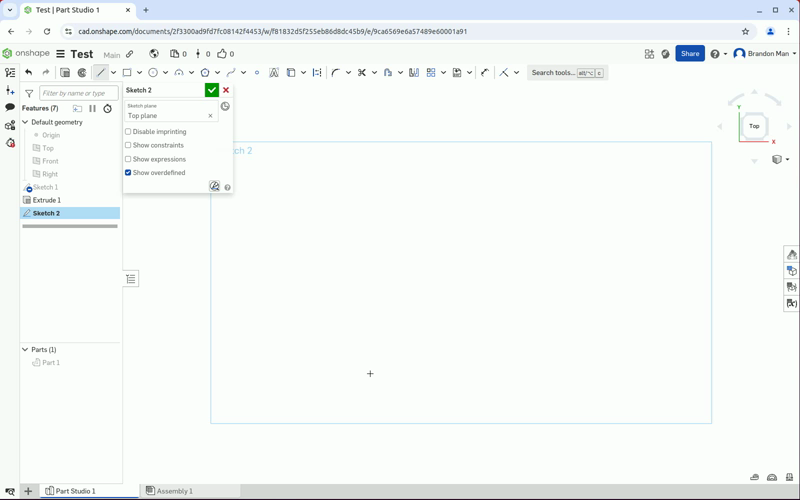
click(370, 373)
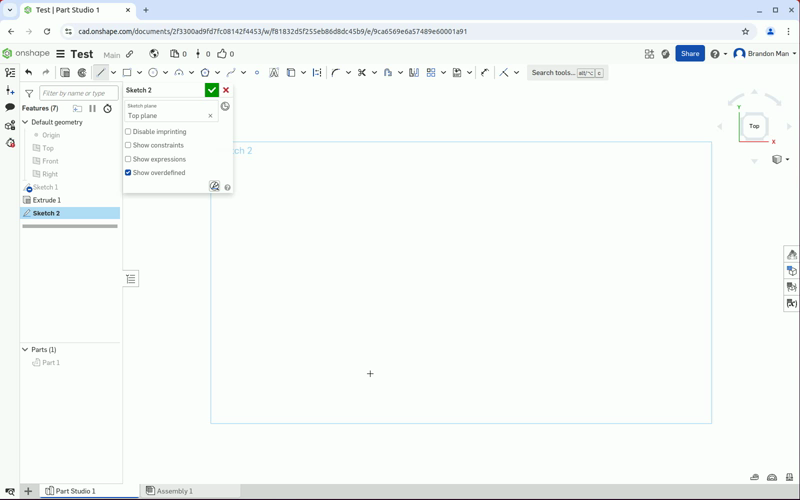
key_up(shift)
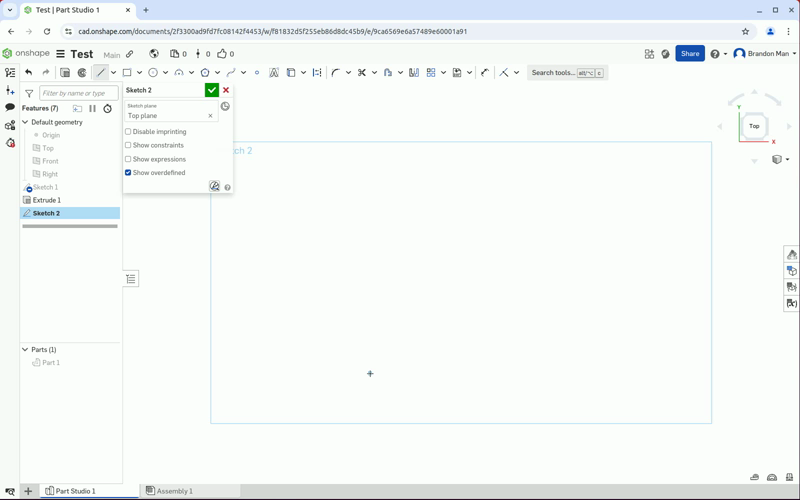
key_down(shift)
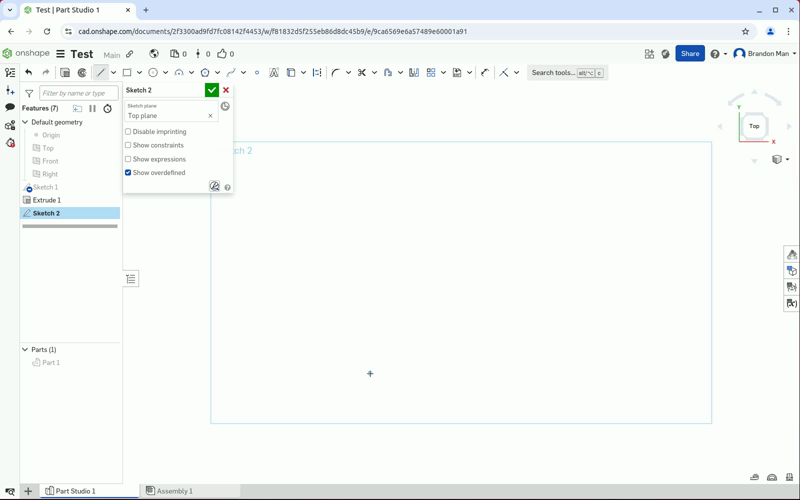
mouse_move(550, 373)
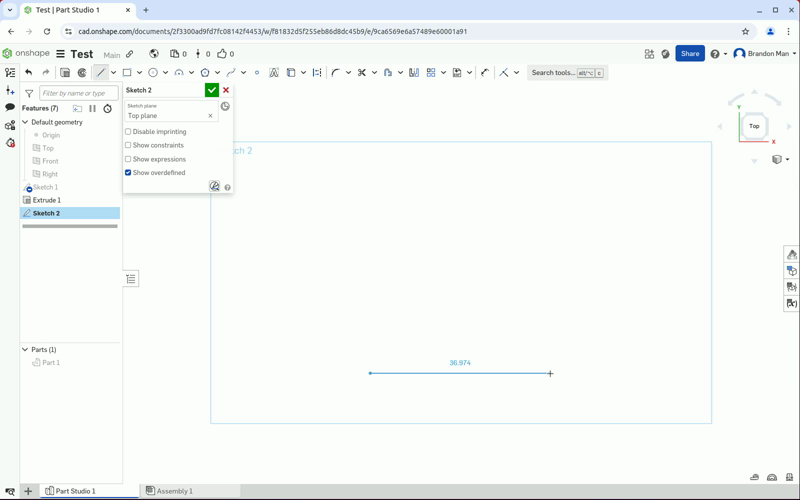
click(550, 373)
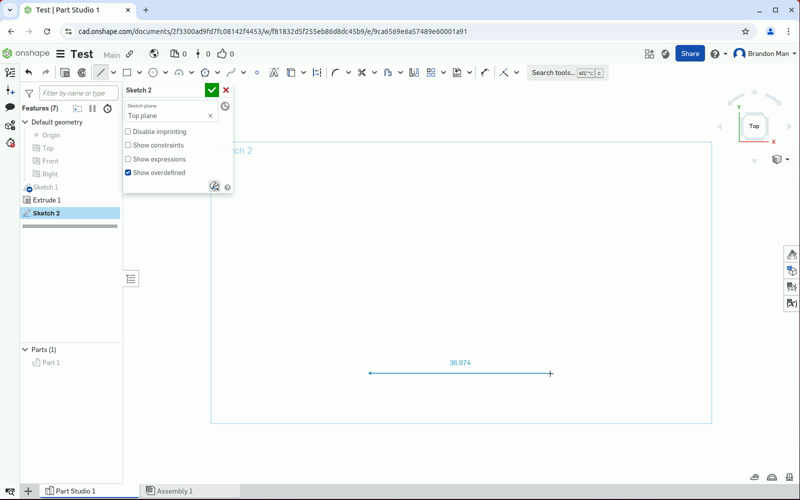
key_up(shift)
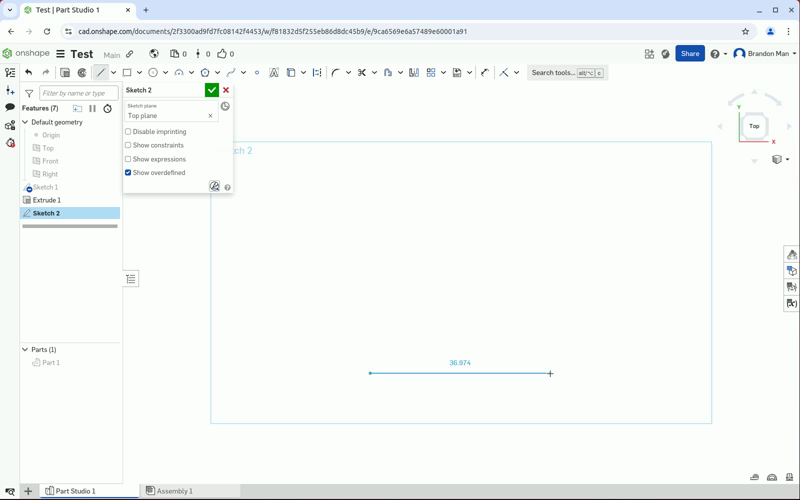
key_down(shift)
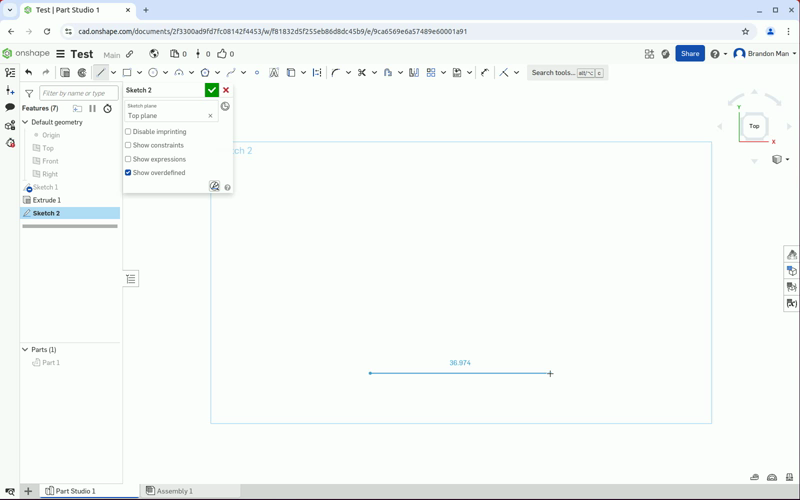
mouse_move(550, 193)
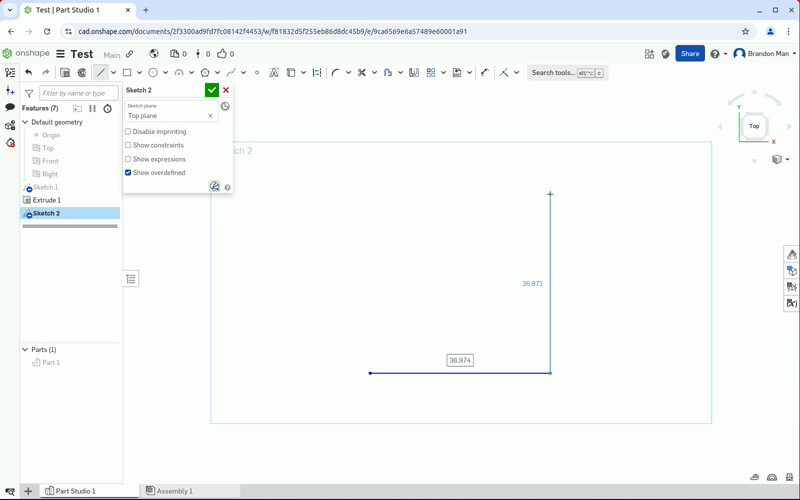
click(550, 193)
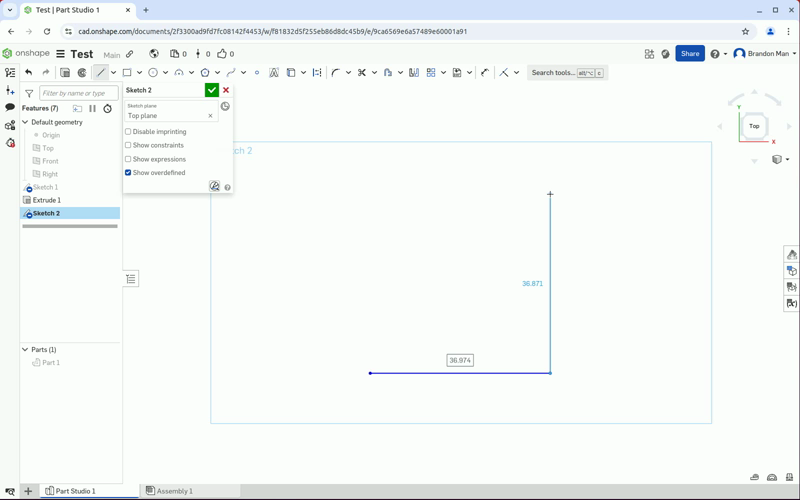
key_up(shift)
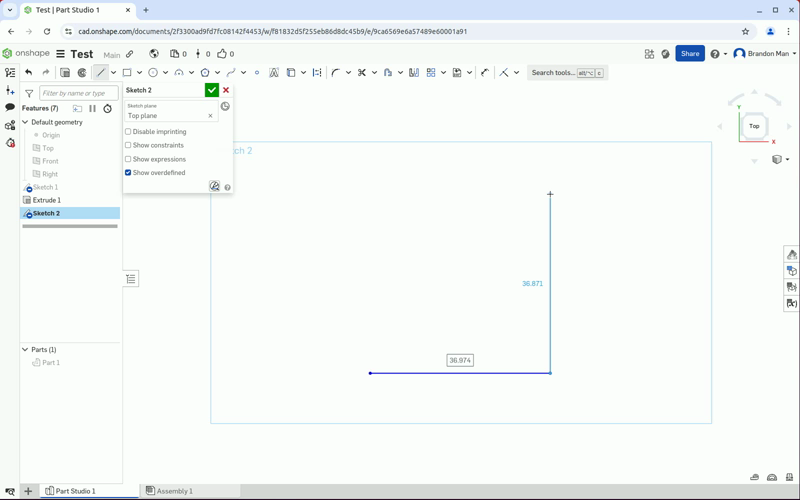
key_down(shift)
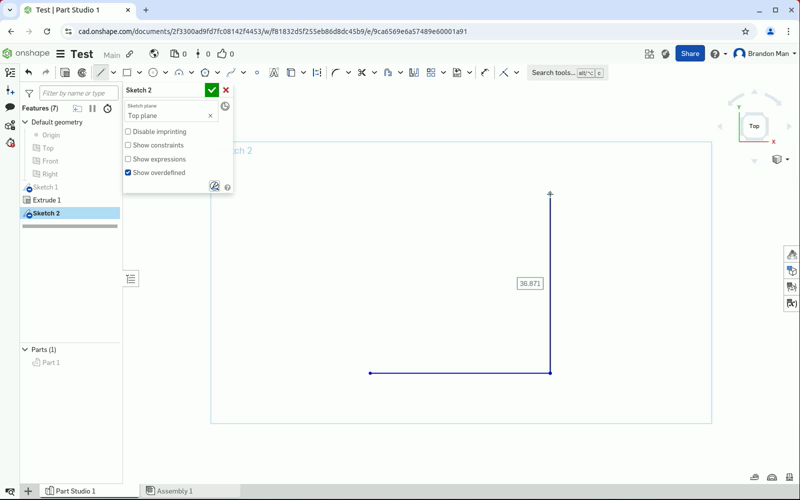
mouse_move(370, 193)
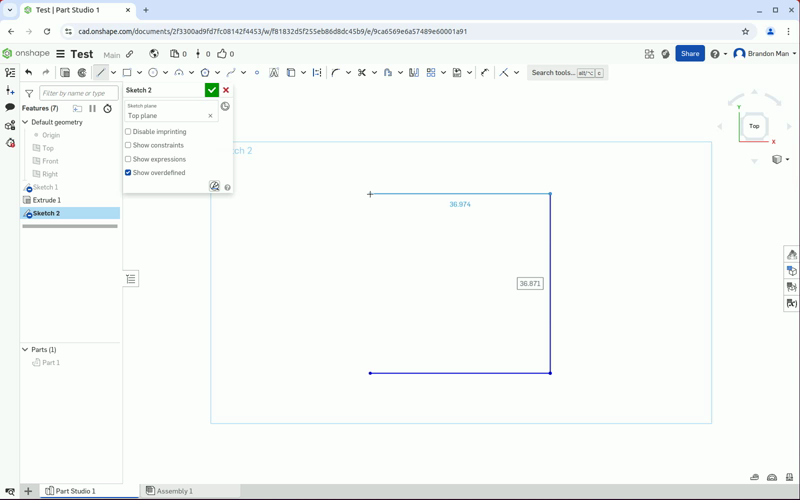
click(370, 193)
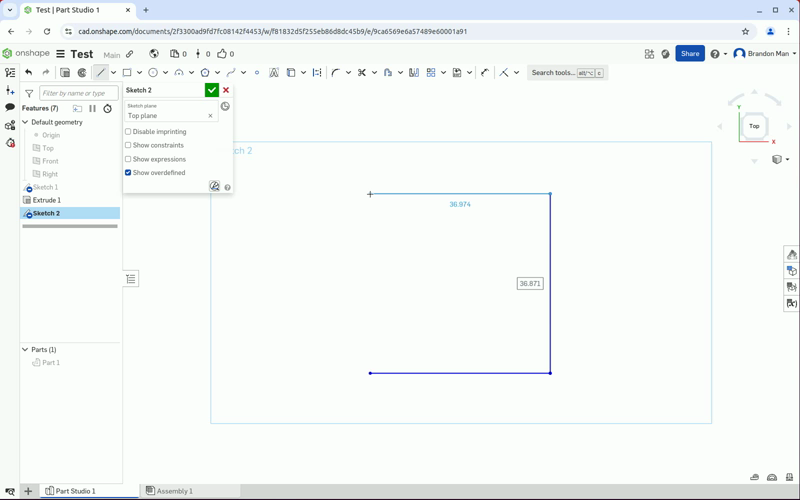
key_up(shift)
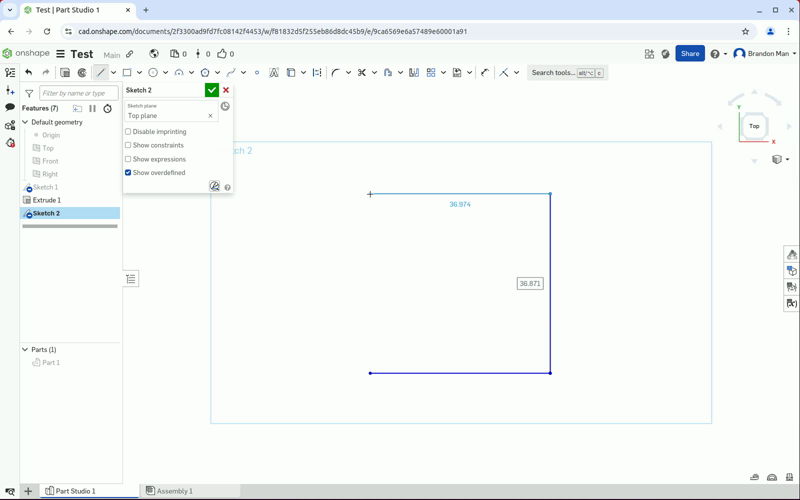
key_down(shift)
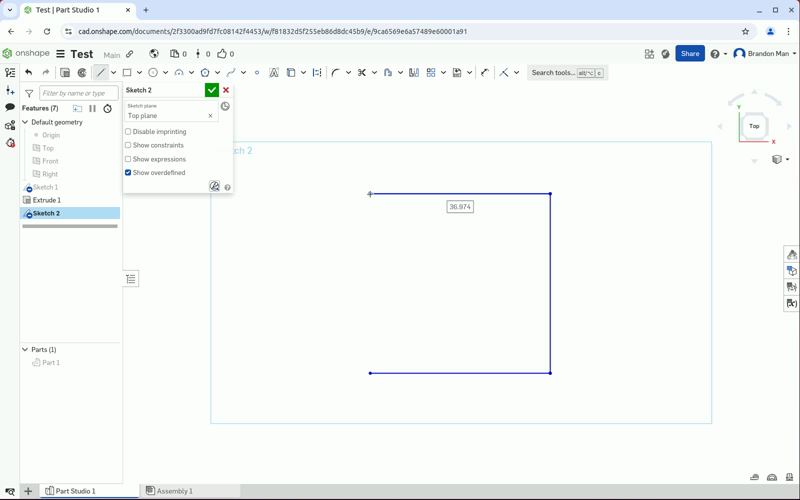
mouse_move(370, 373)
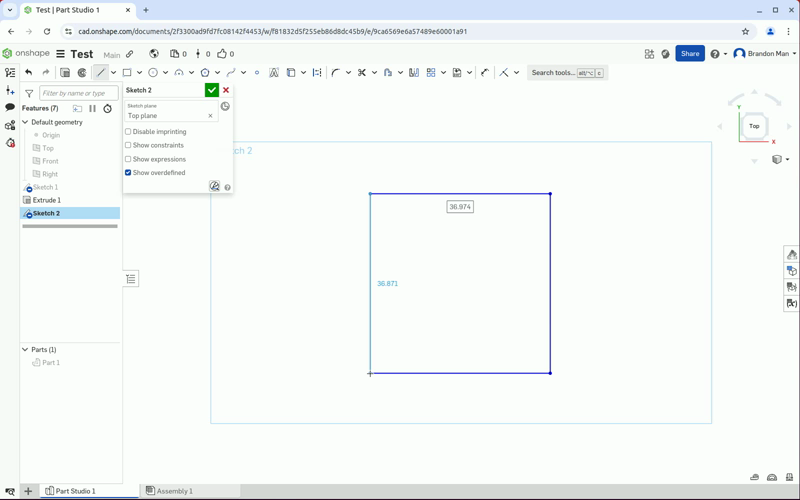
key_up(shift)
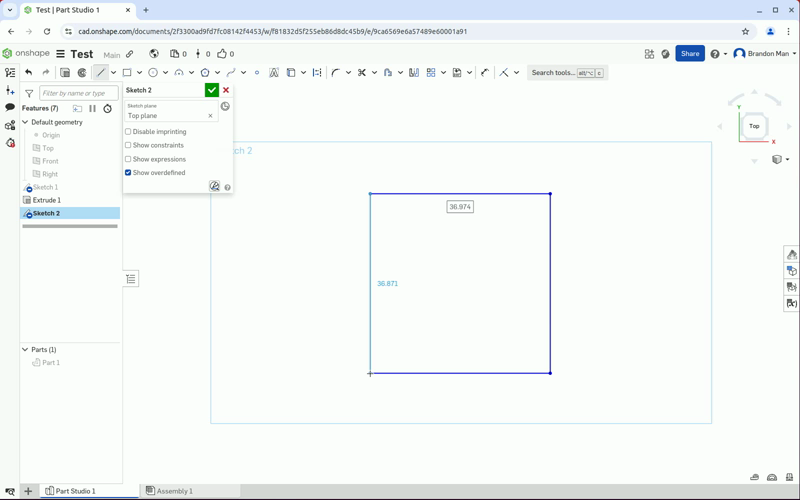
click(370, 373)
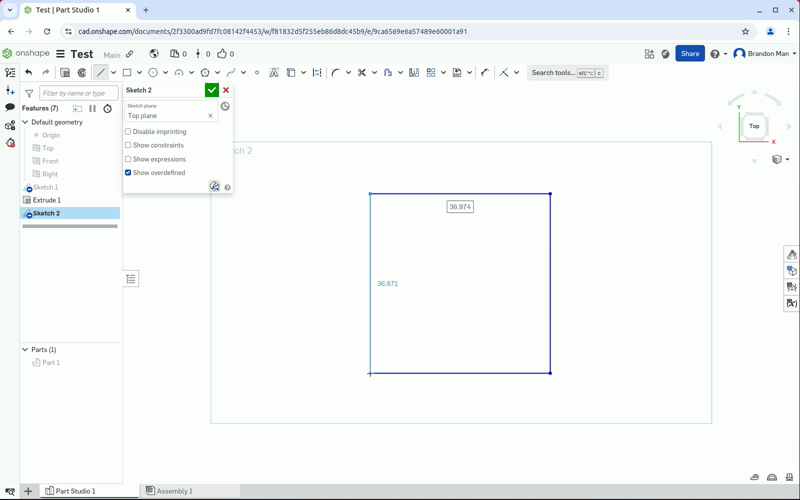
key(esc)
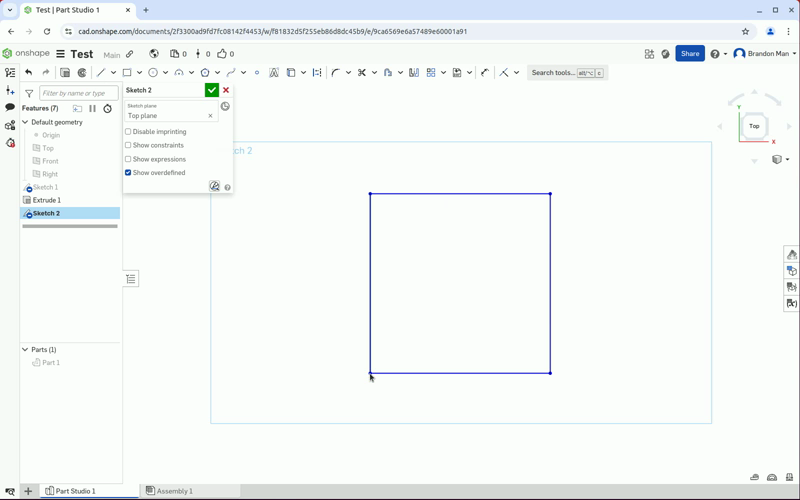
mouse_move(396, 330)
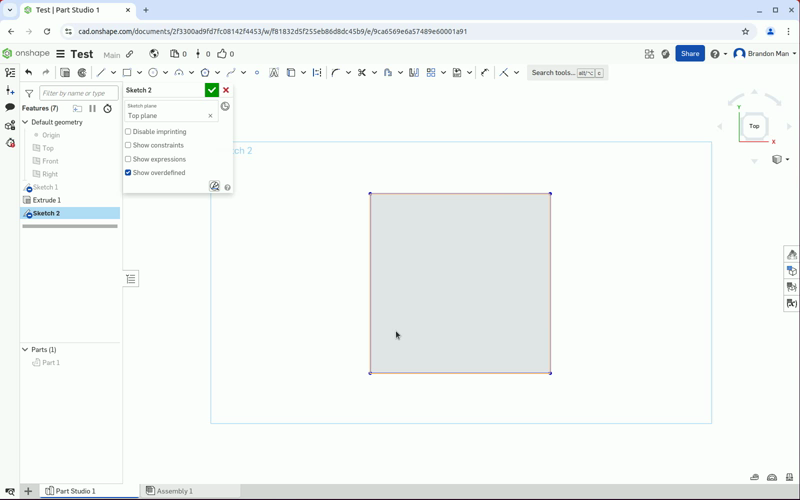
click(396, 330)
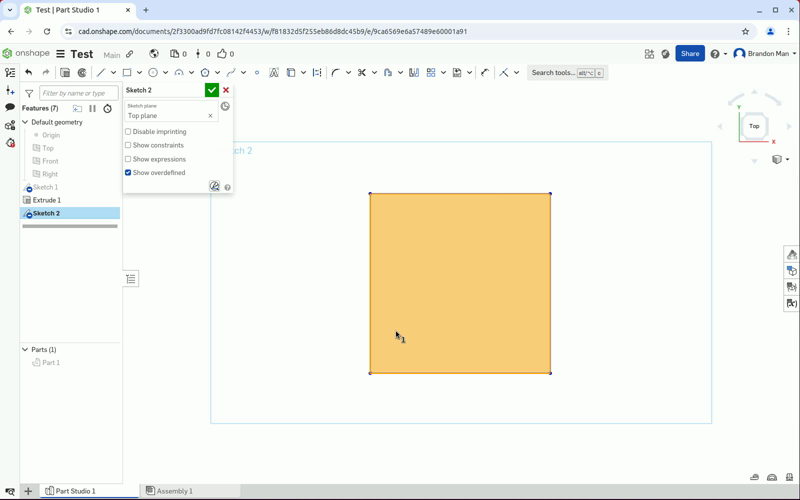
mouse_move(73, 352)
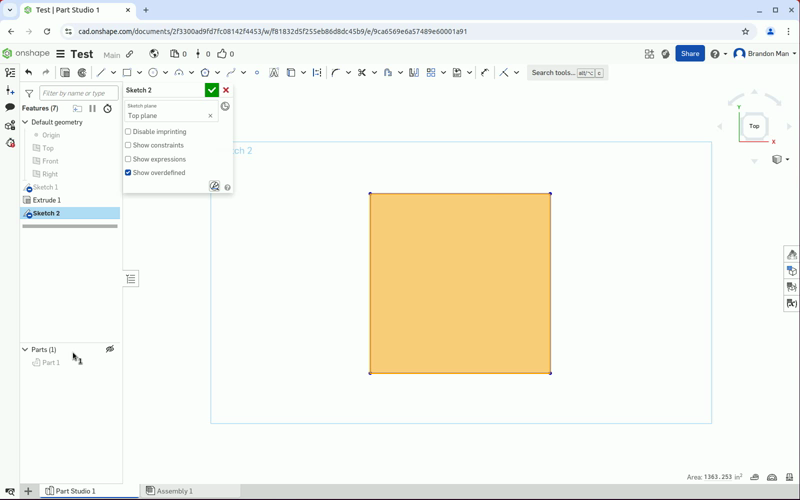
key(shift+y)
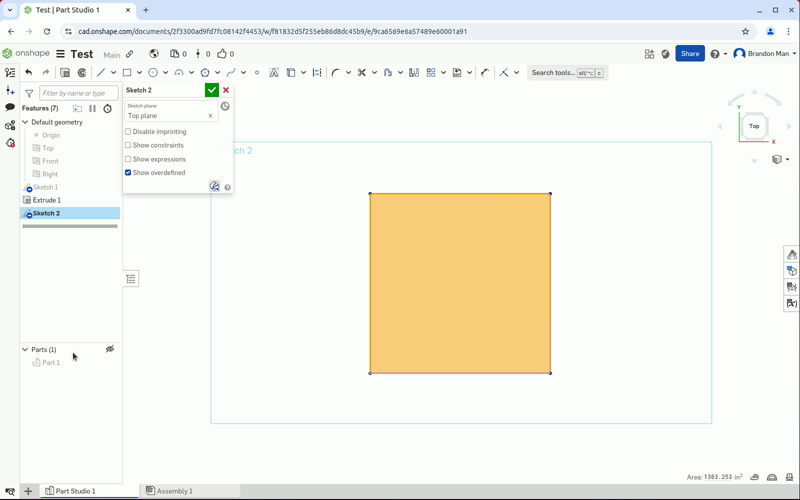
key(shift+e)
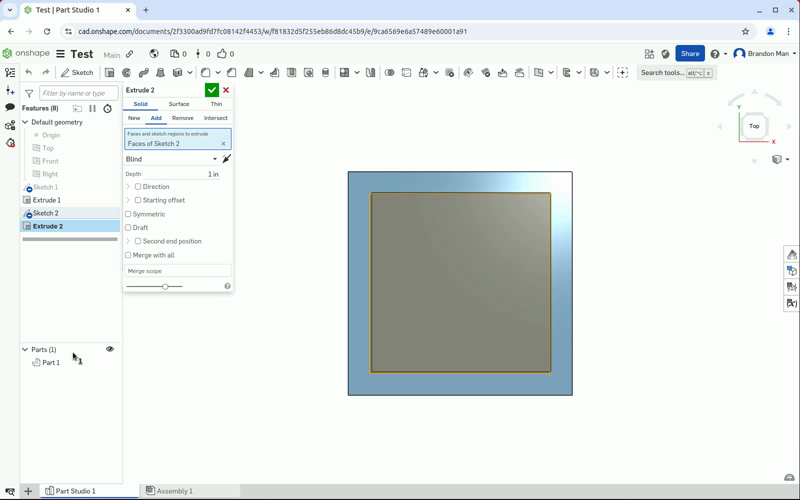
mouse_move(143, 106)
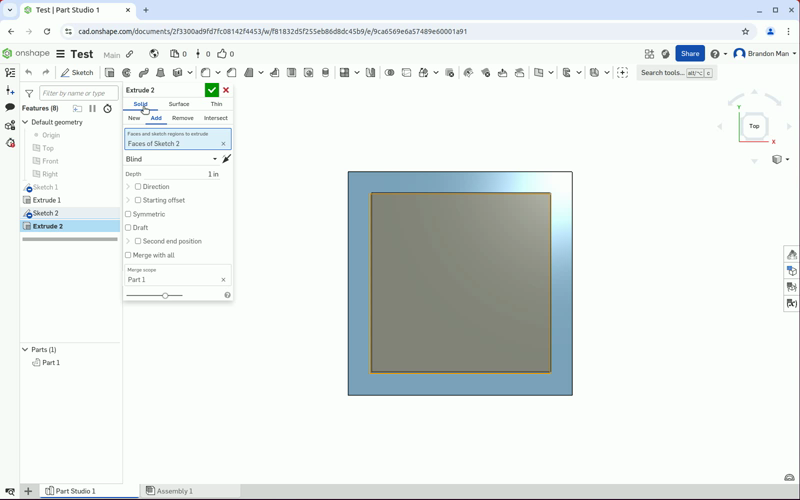
click(143, 106)
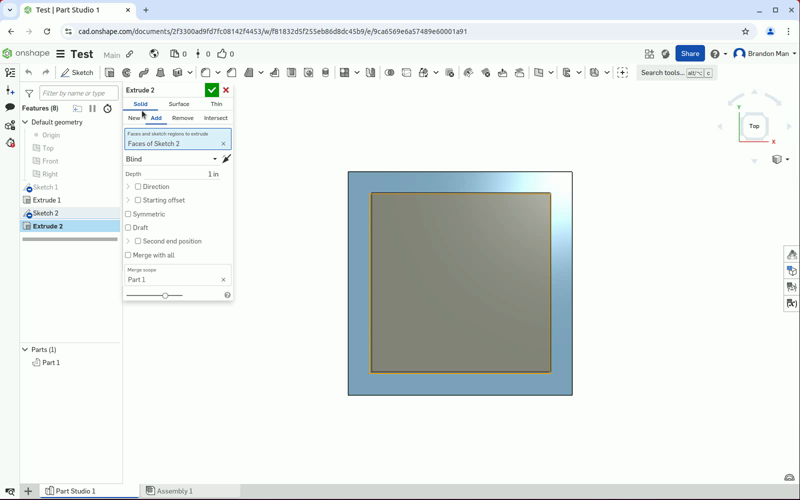
mouse_move(137, 120)
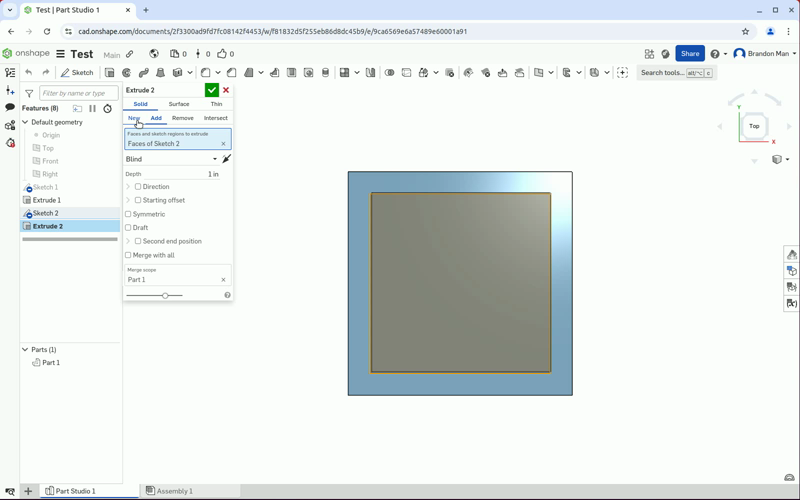
click(137, 120)
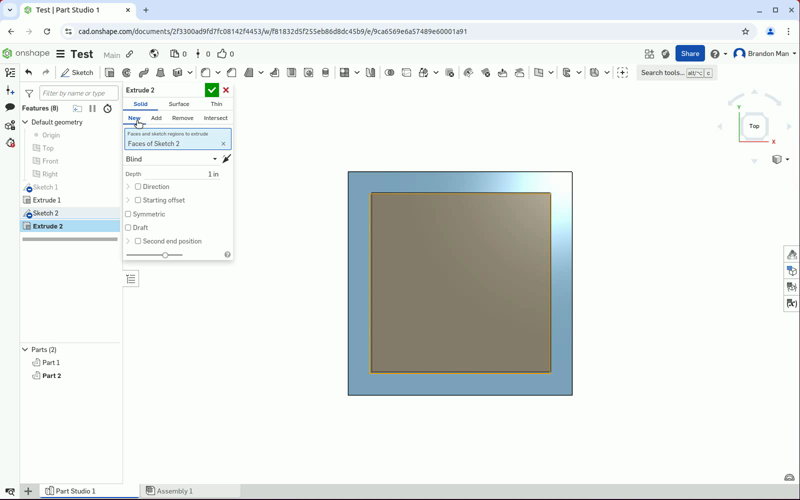
key(tab, 4)
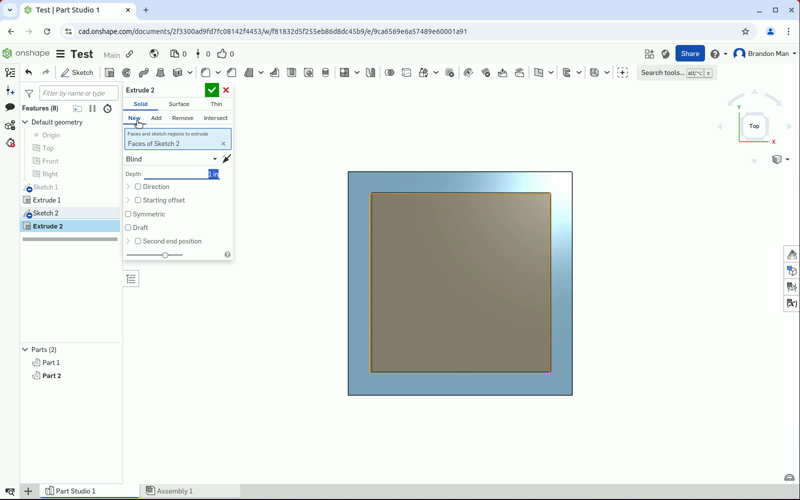
text(4.574)
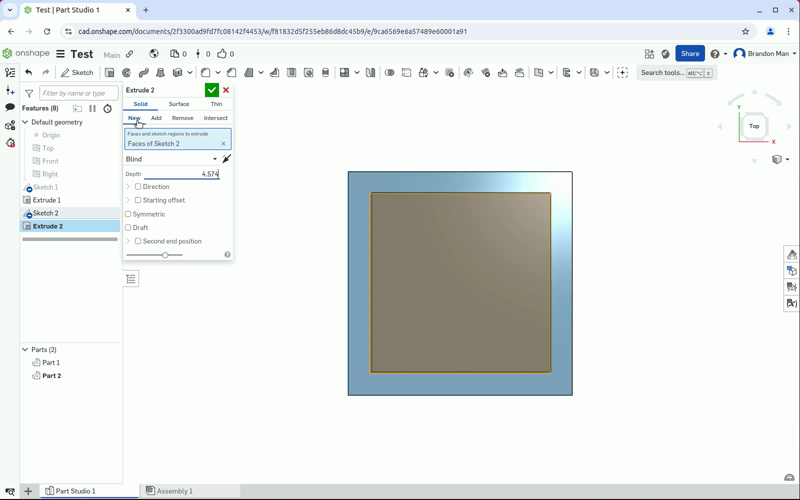
key(enter)
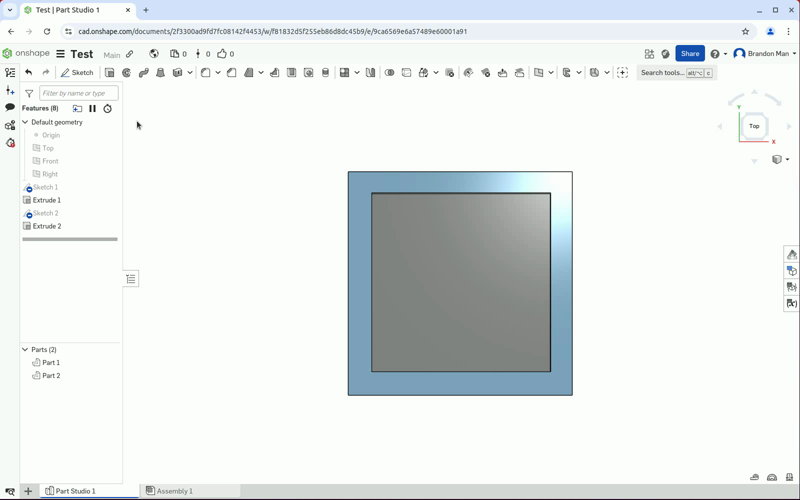
key(shift+h)
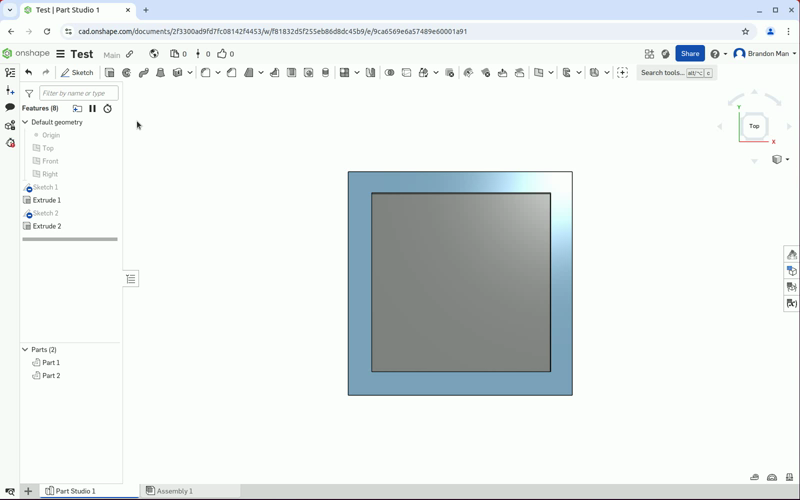
key(shift+h)
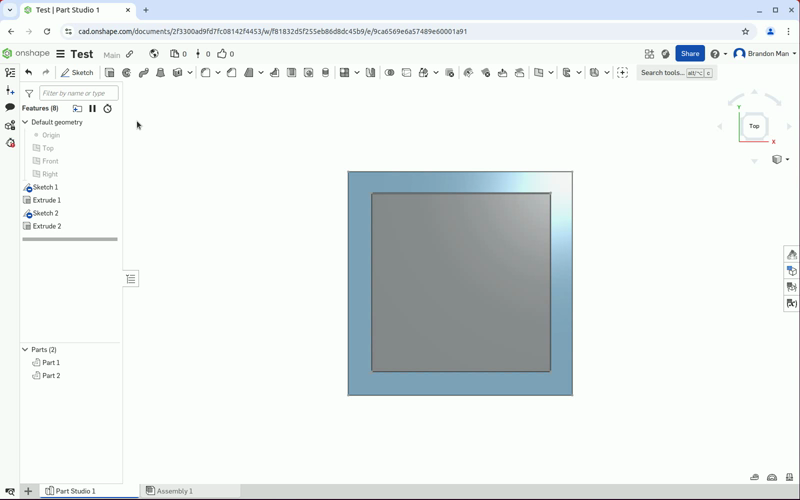
key(shift+7)
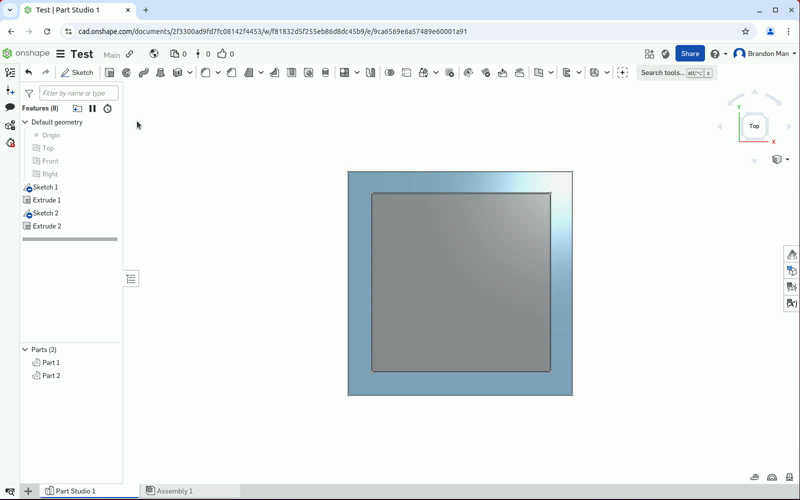
key(up, 3)
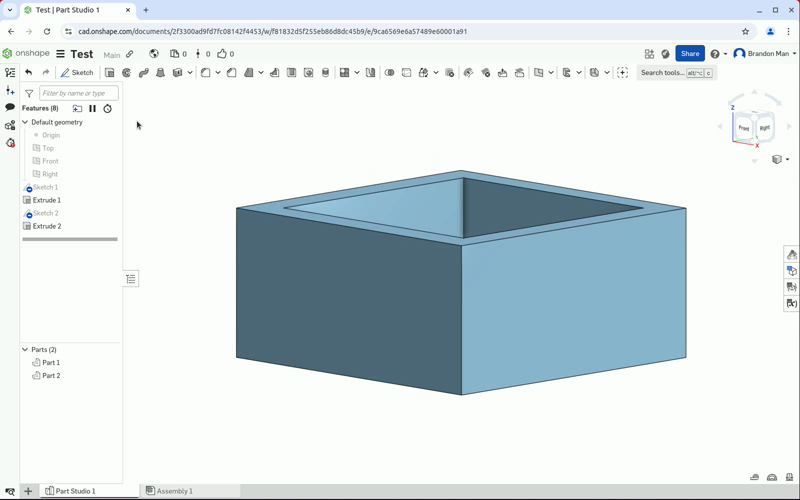
key(left, 3)
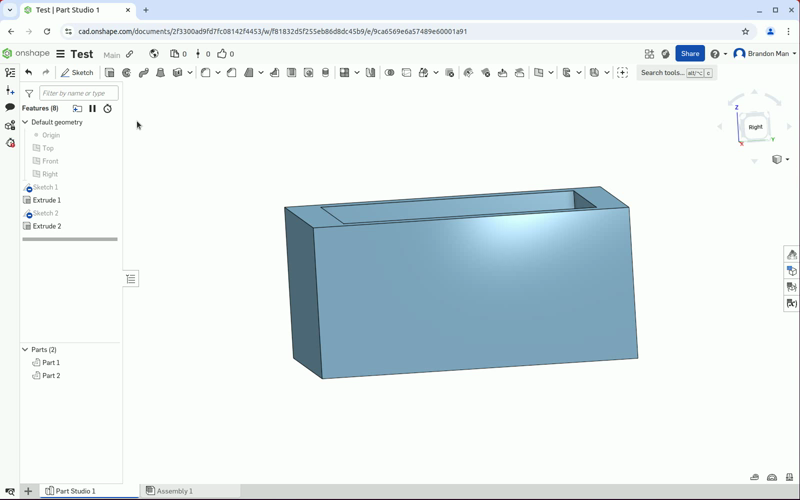
key(right, 3)
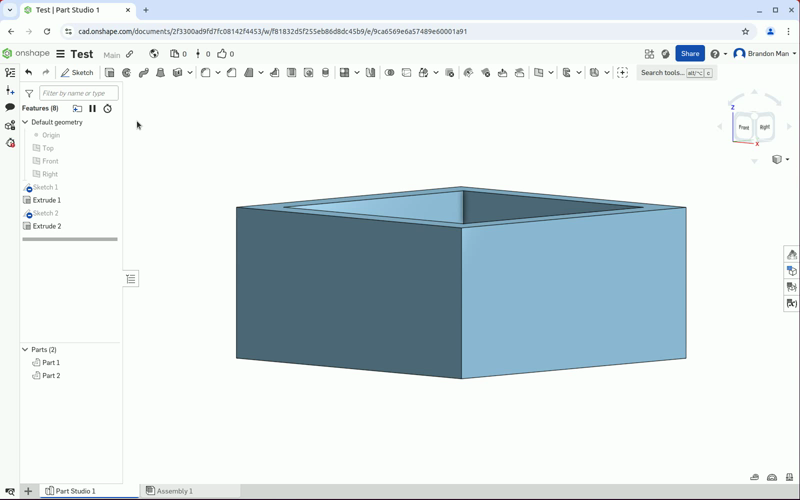
key(down, 3)
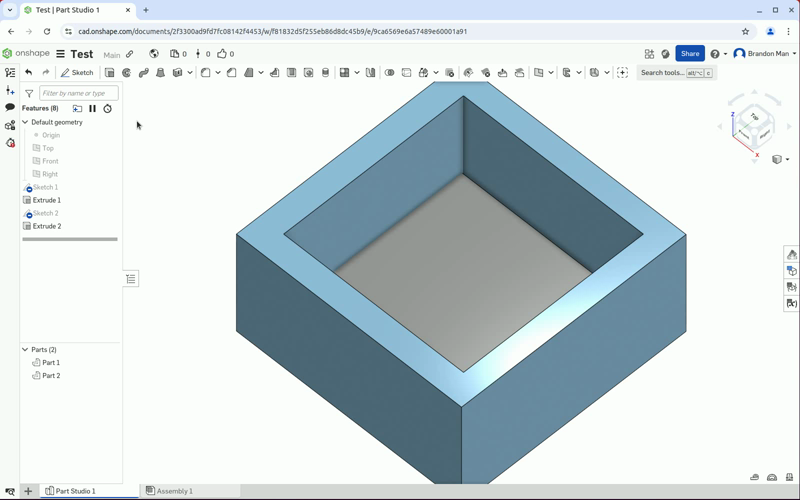
mouse_move(73, 189)
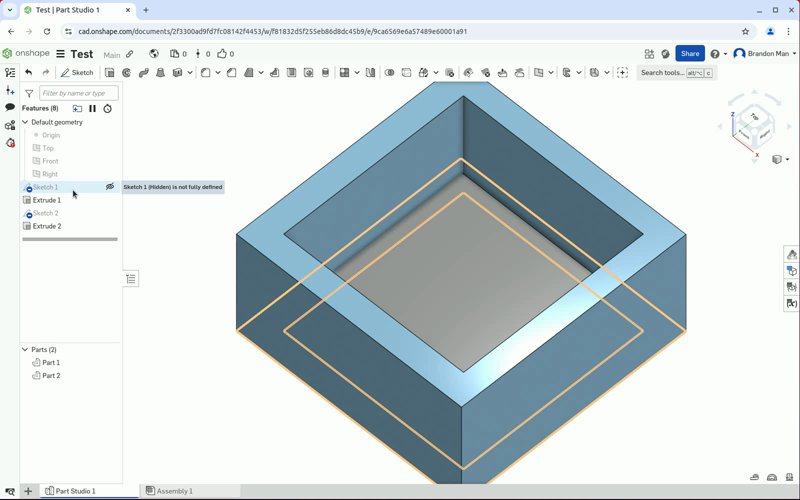
click(73, 189)